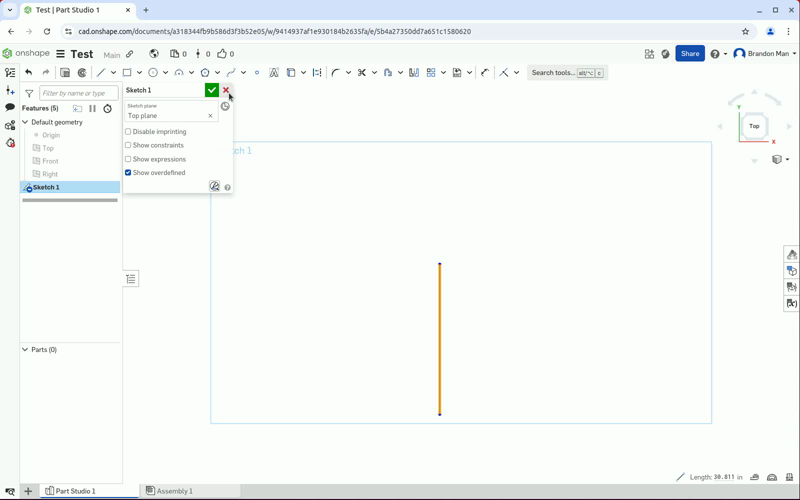
key(shift+h)
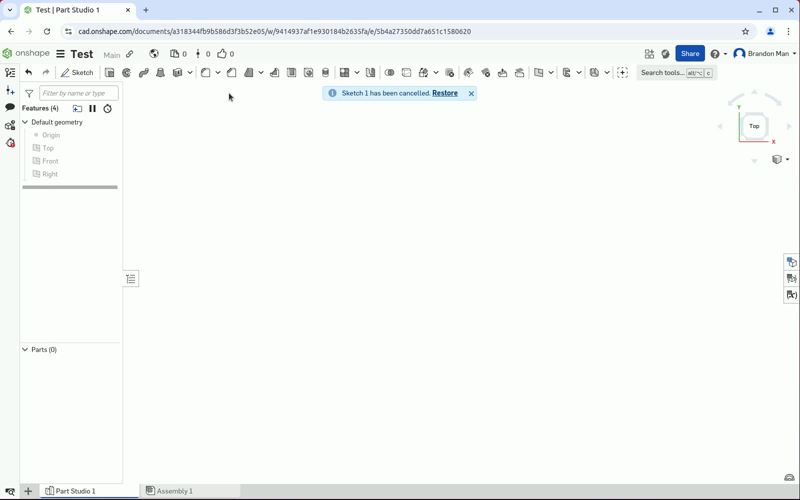
mouse_move(73, 352)
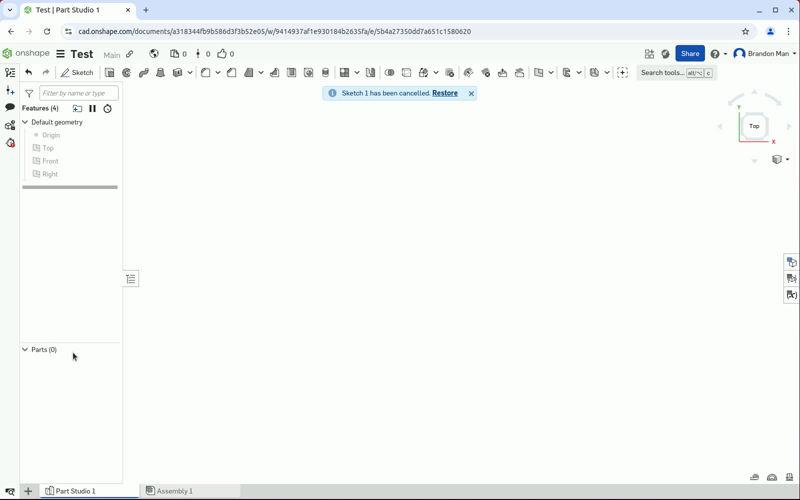
key(y)
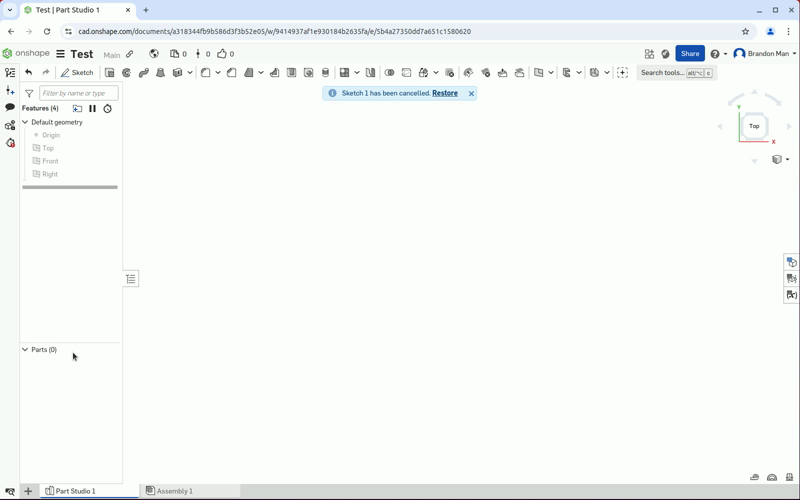
key(shift+p)
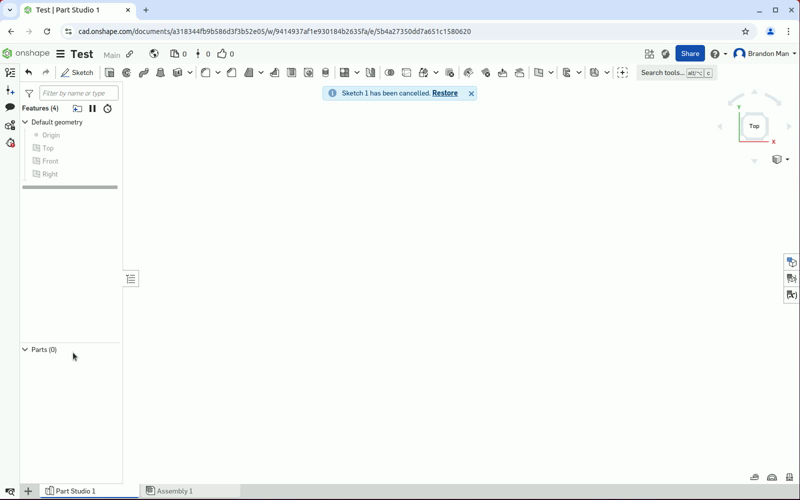
key(space)
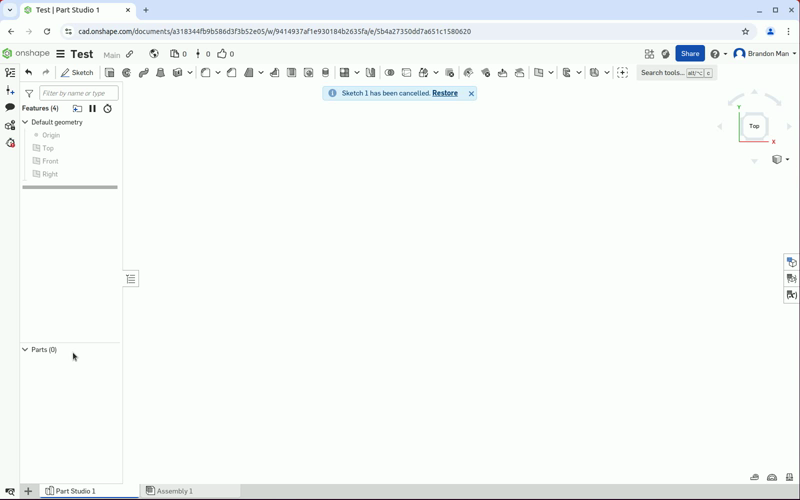
key_down(shift)
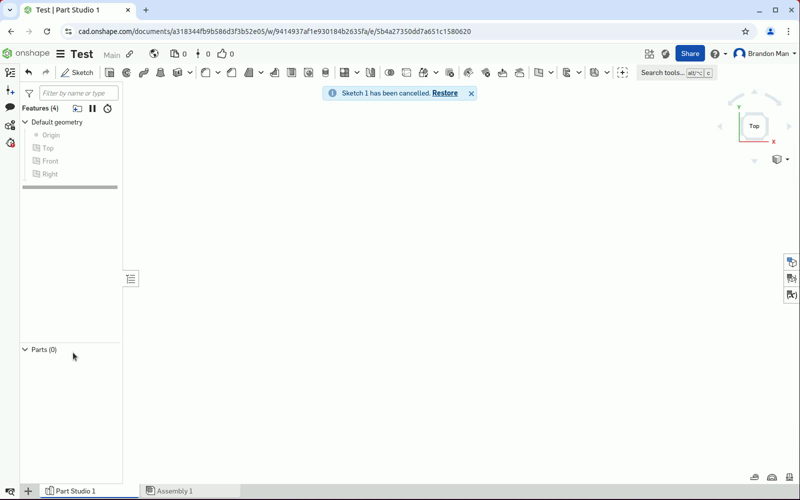
key(up)
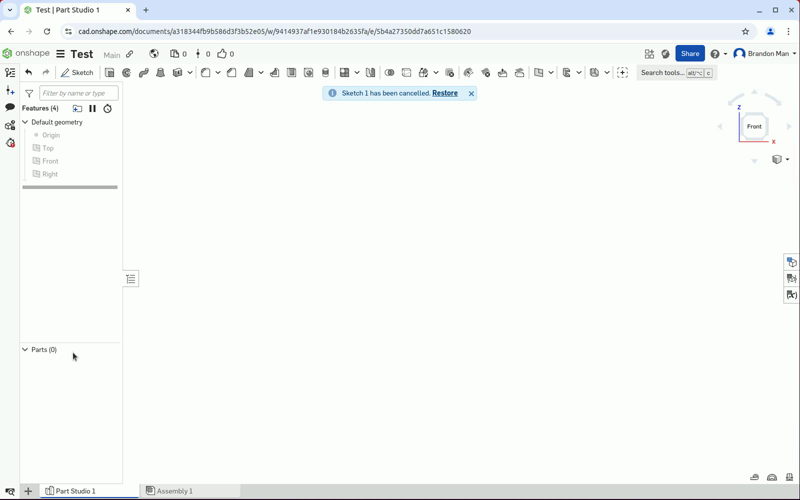
key_up(shift)
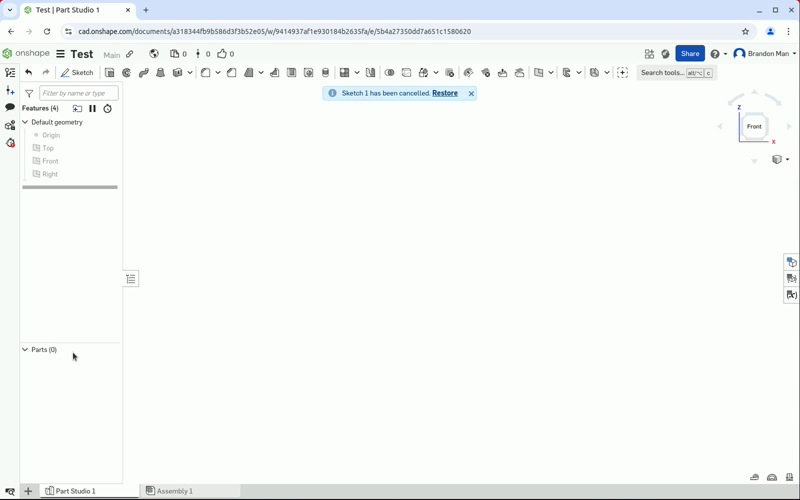
mouse_move(73, 352)
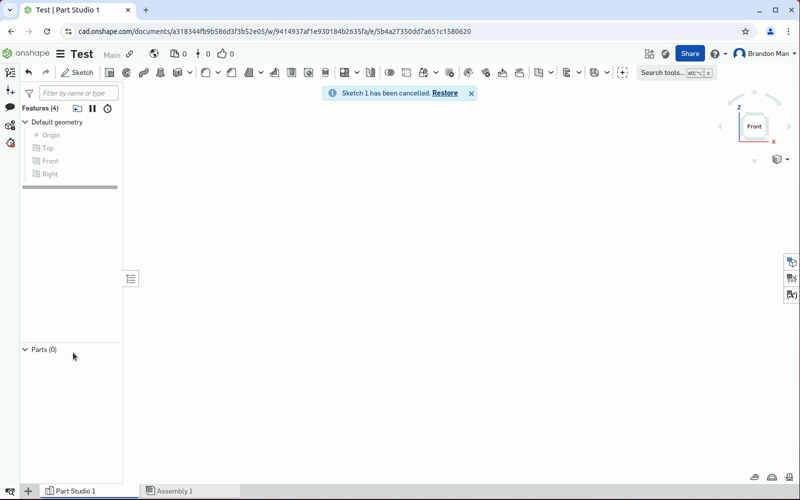
key(shift+y)
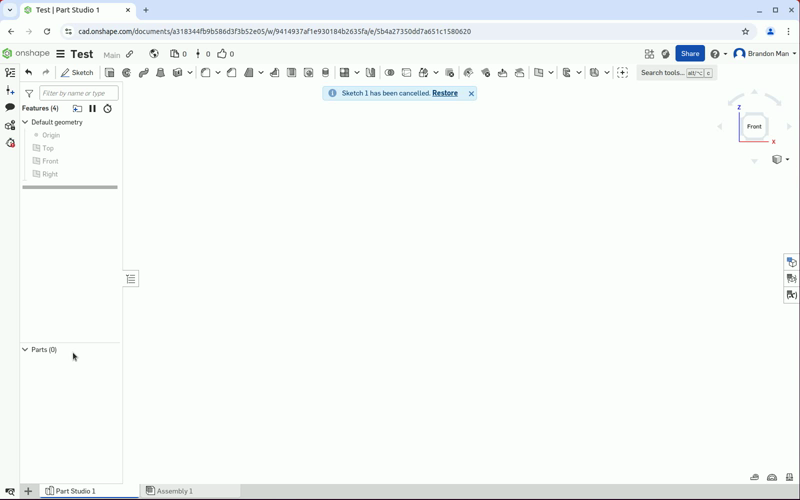
key(shift+s)
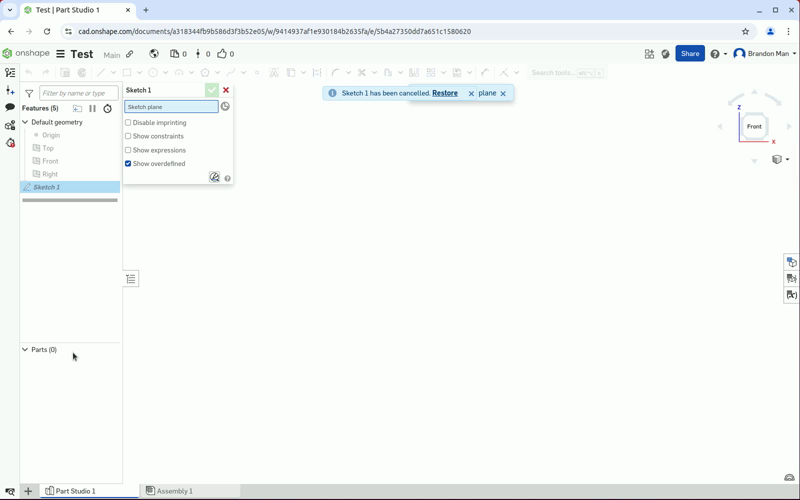
mouse_move(73, 163)
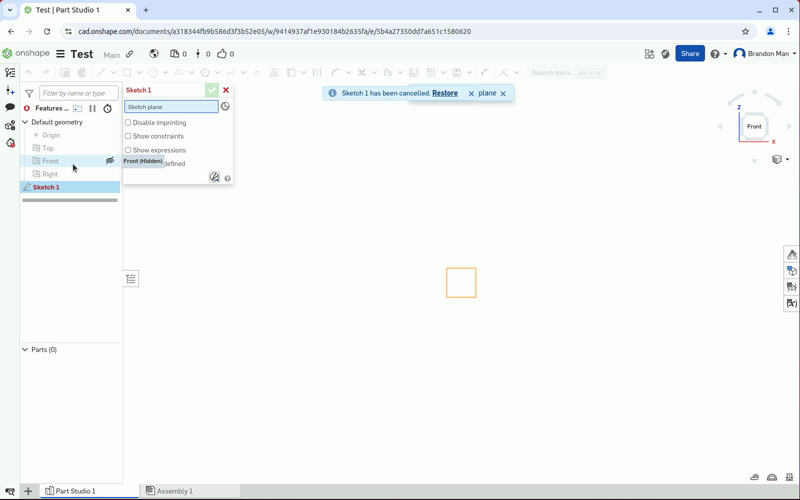
click(73, 163)
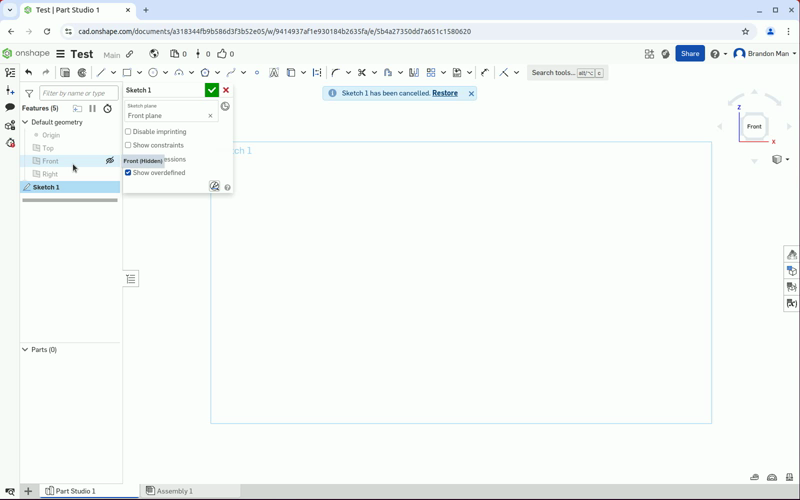
mouse_move(73, 352)
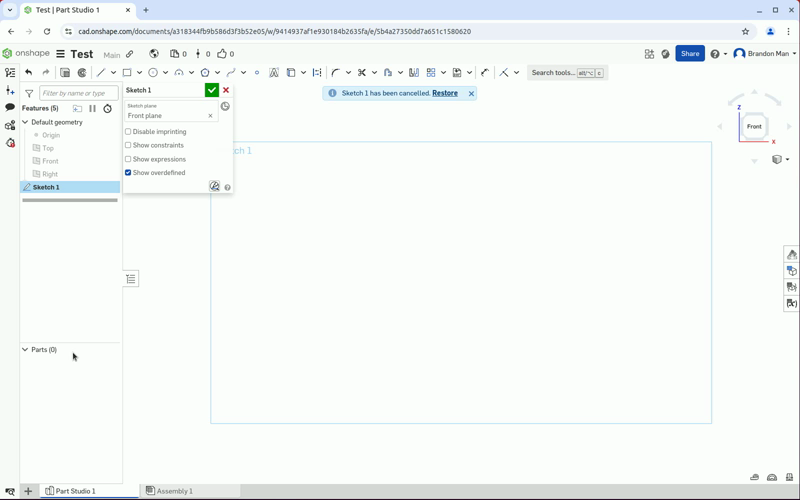
key(y)
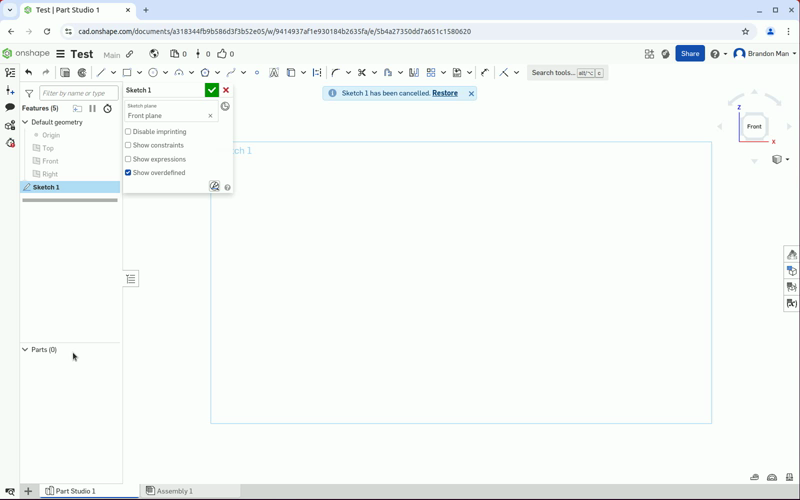
key(l)
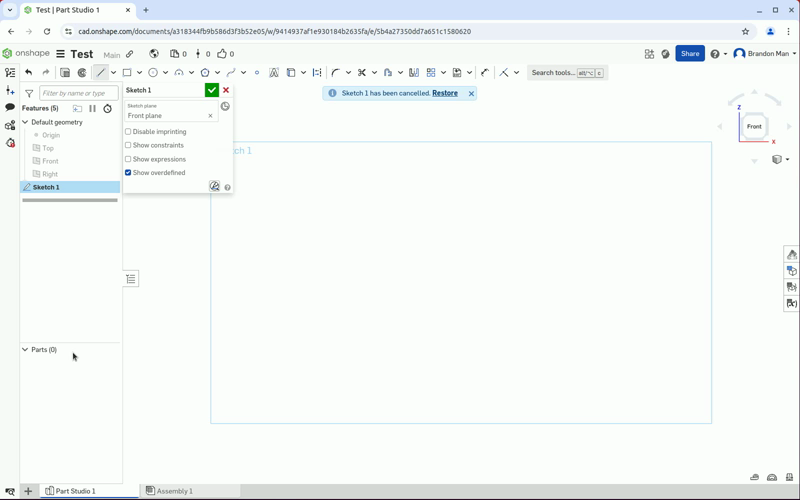
key_down(shift)
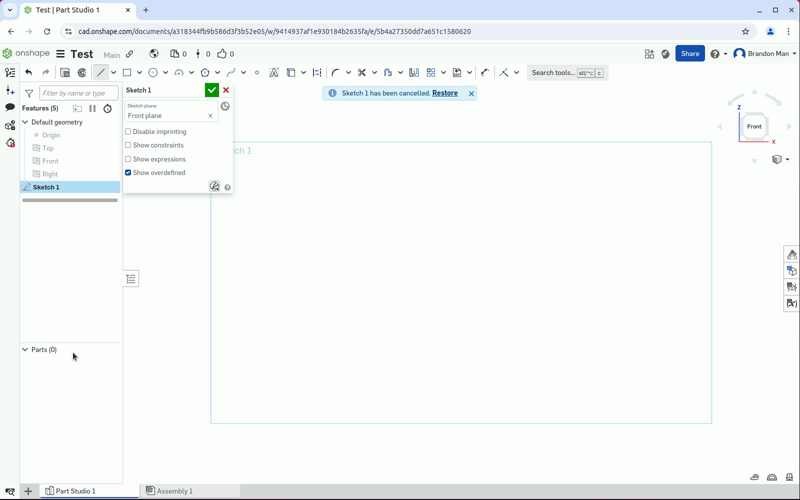
mouse_move(398, 282)
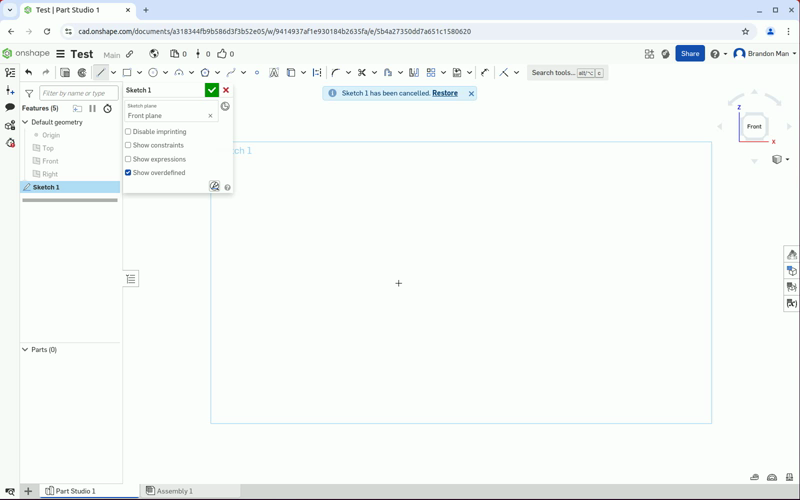
click(398, 282)
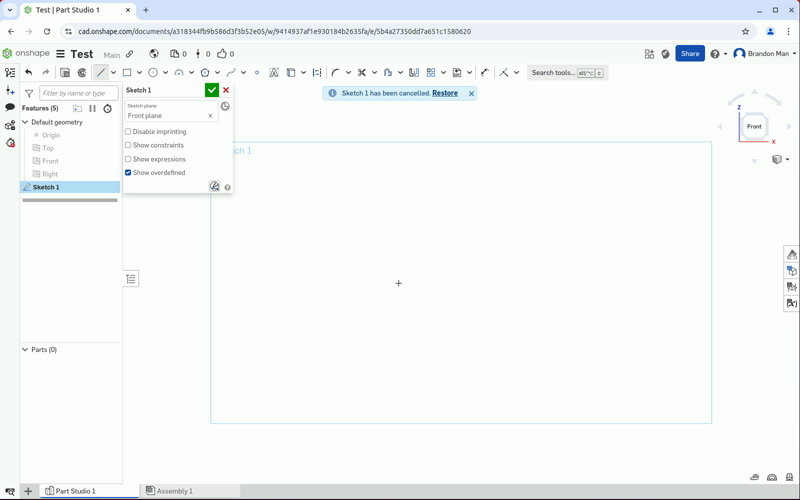
key_up(shift)
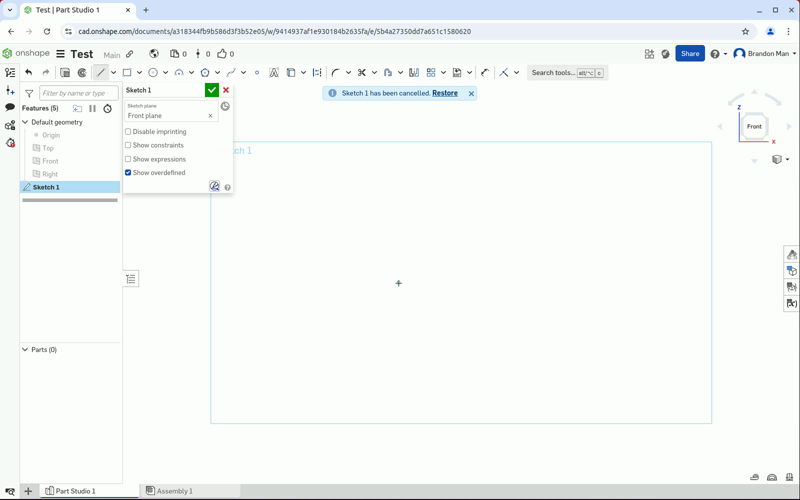
key_down(shift)
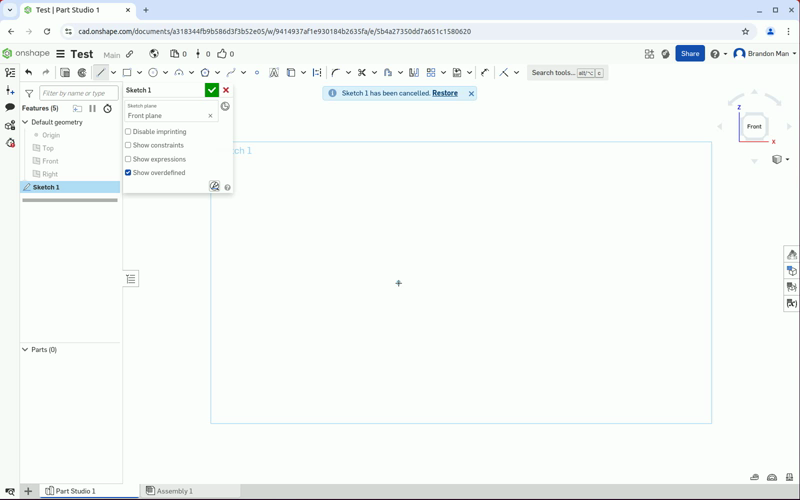
mouse_move(428, 282)
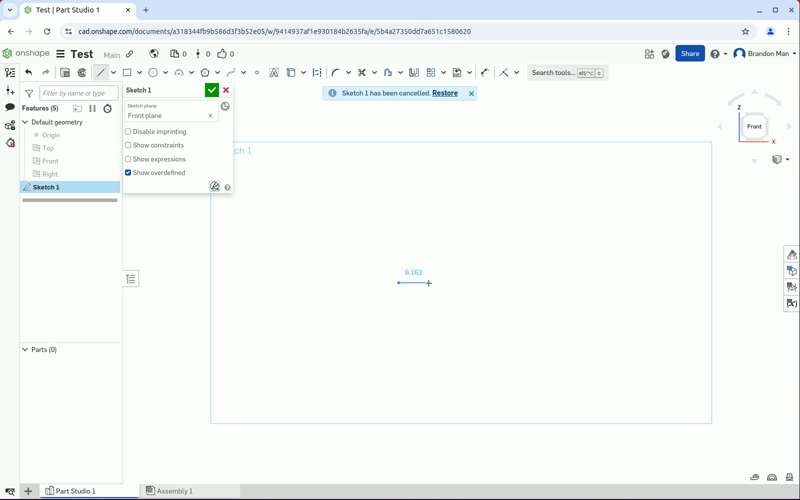
mouse_move(429, 282)
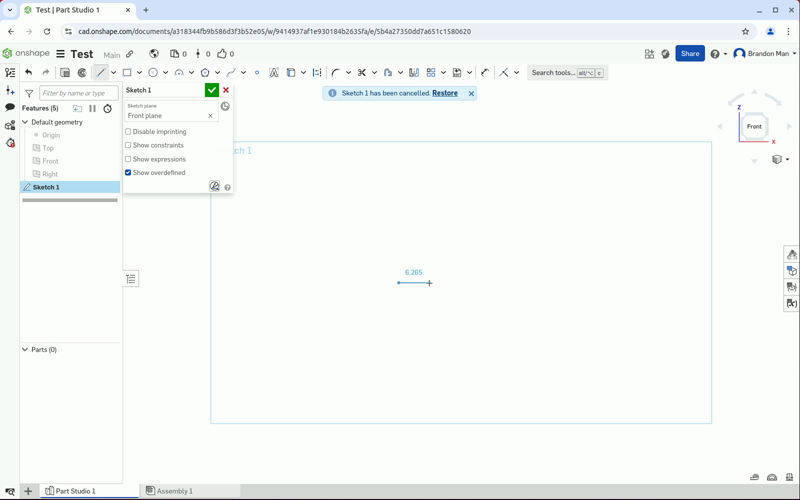
click(429, 282)
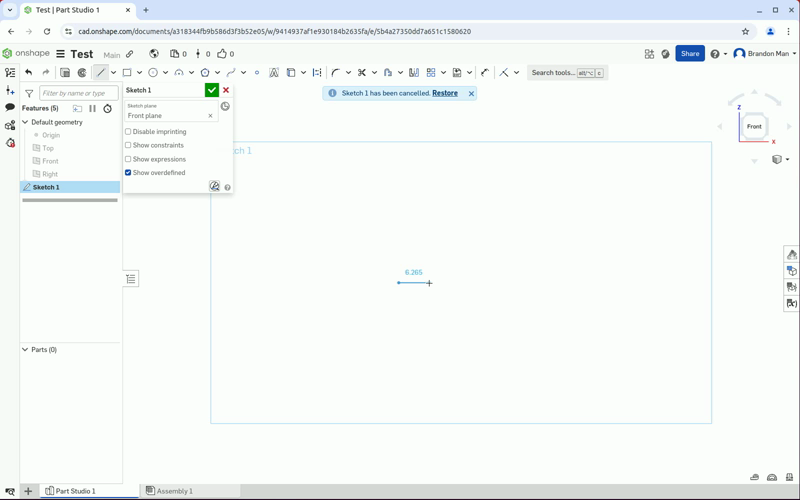
key_up(shift)
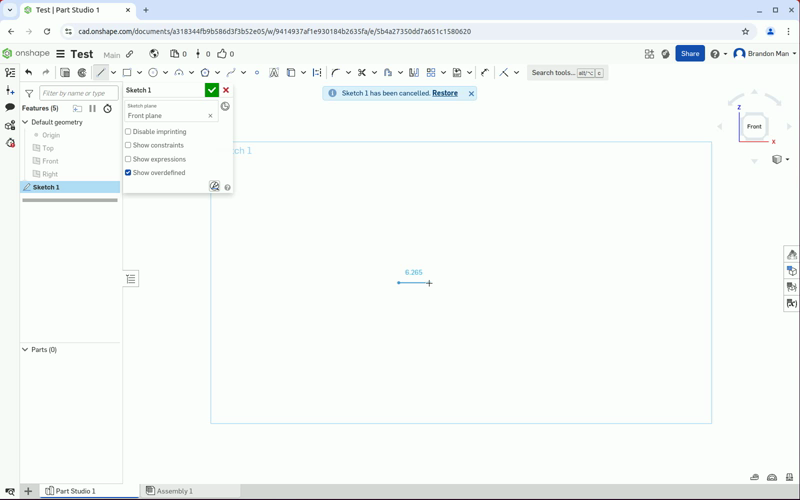
key_down(shift)
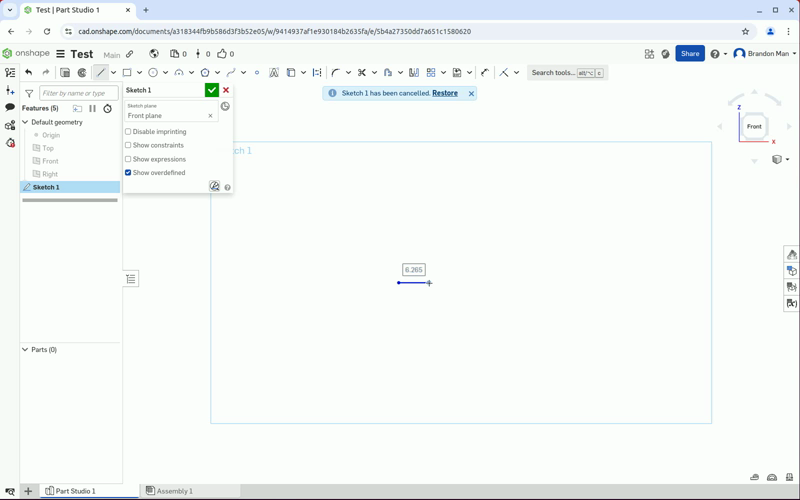
mouse_move(459, 282)
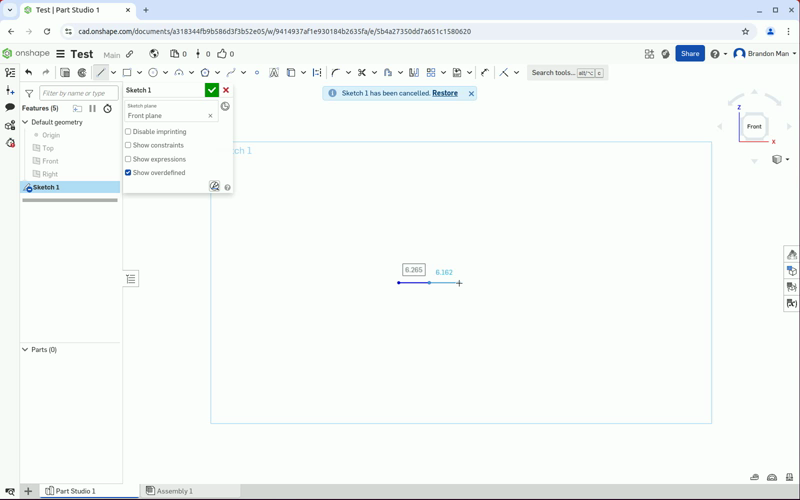
mouse_move(429, 245)
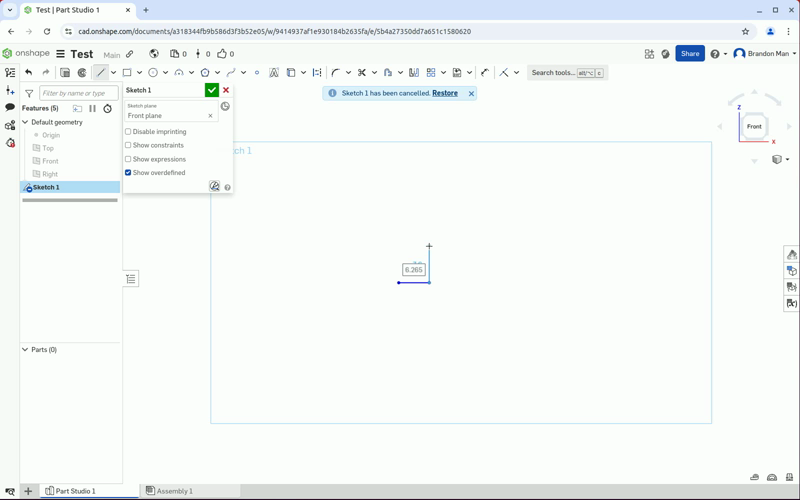
click(429, 245)
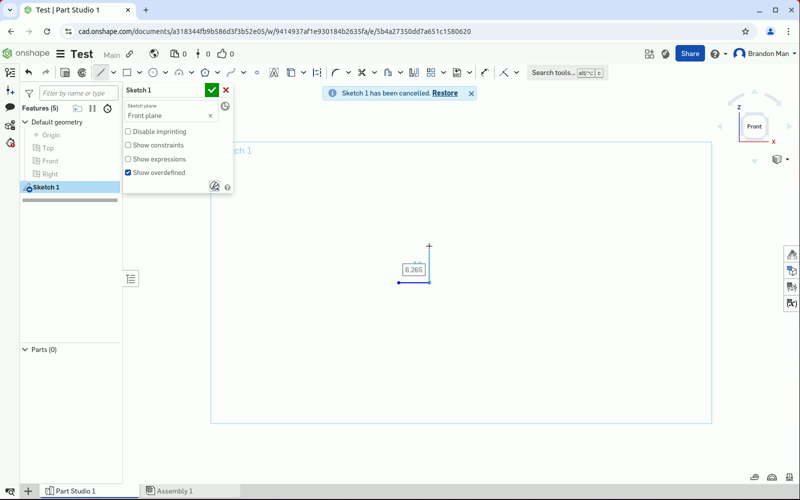
key_up(shift)
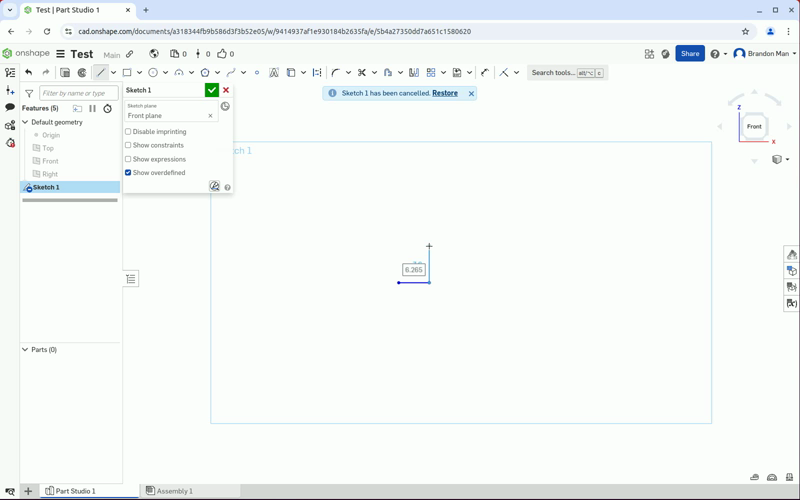
key_down(shift)
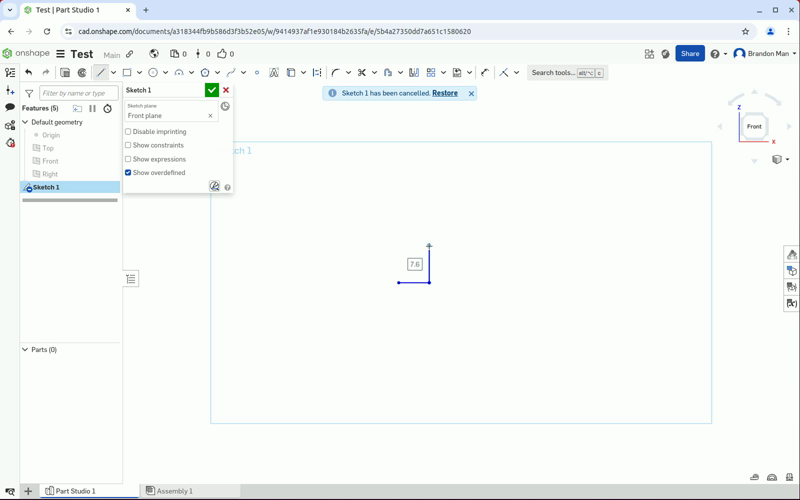
mouse_move(459, 245)
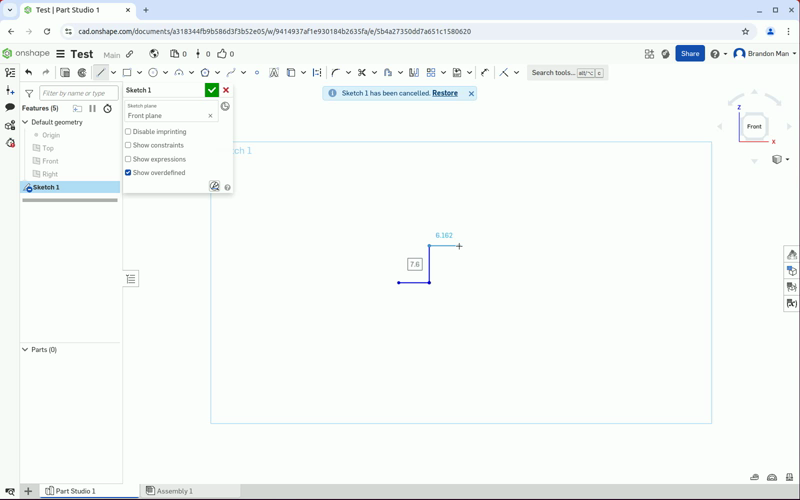
mouse_move(443, 245)
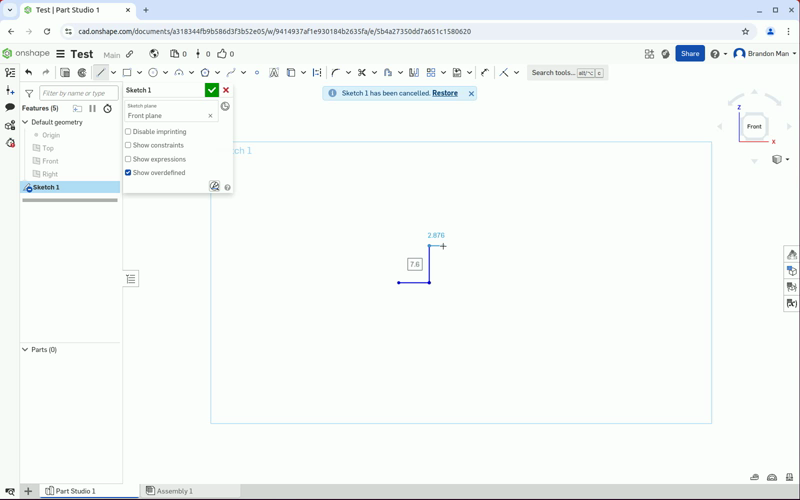
click(443, 245)
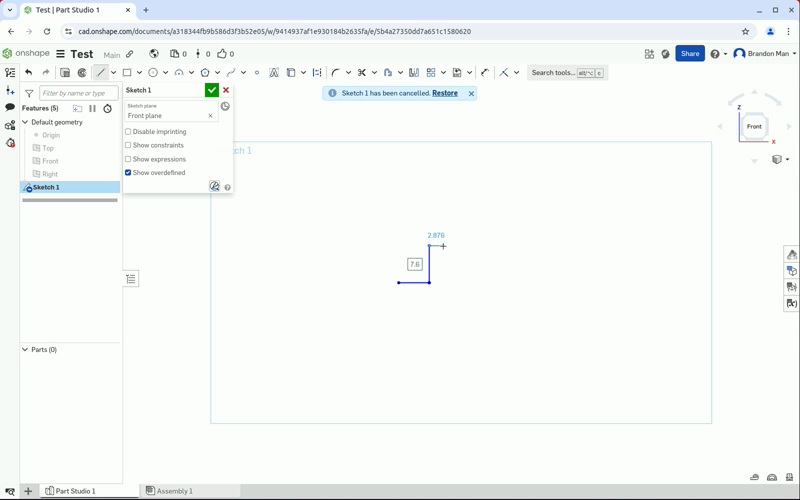
key_up(shift)
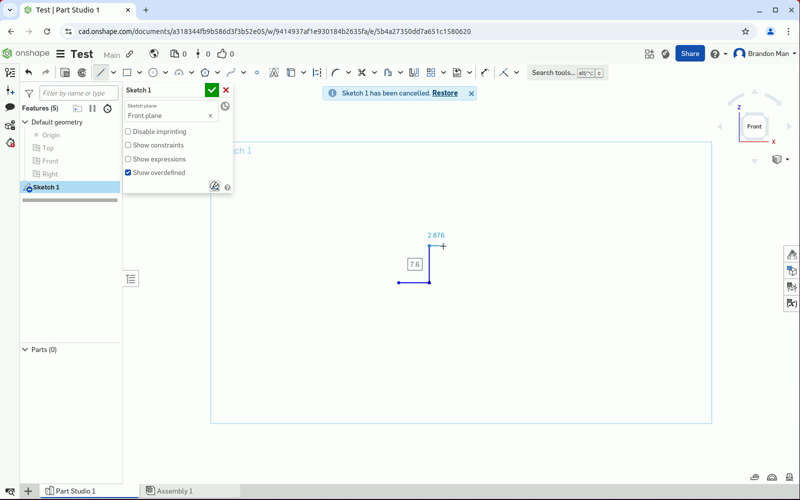
key_down(shift)
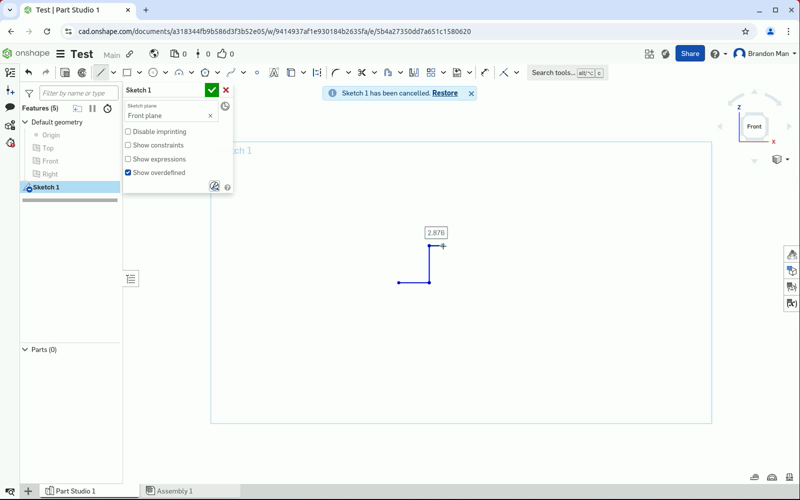
mouse_move(473, 245)
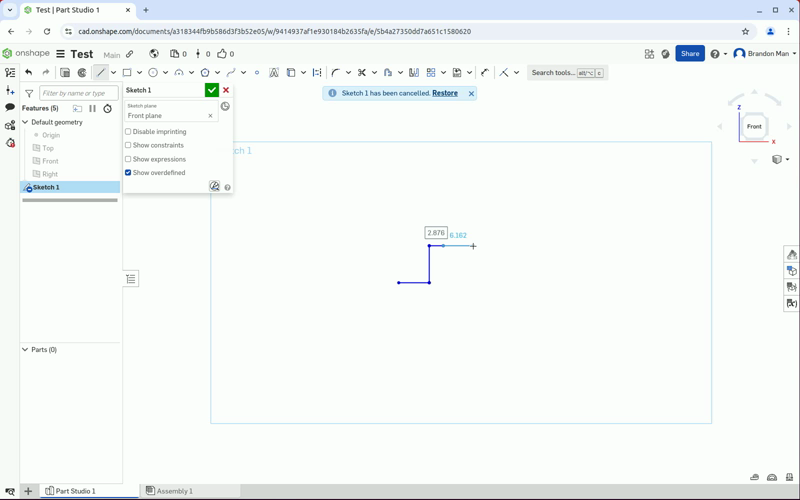
mouse_move(443, 202)
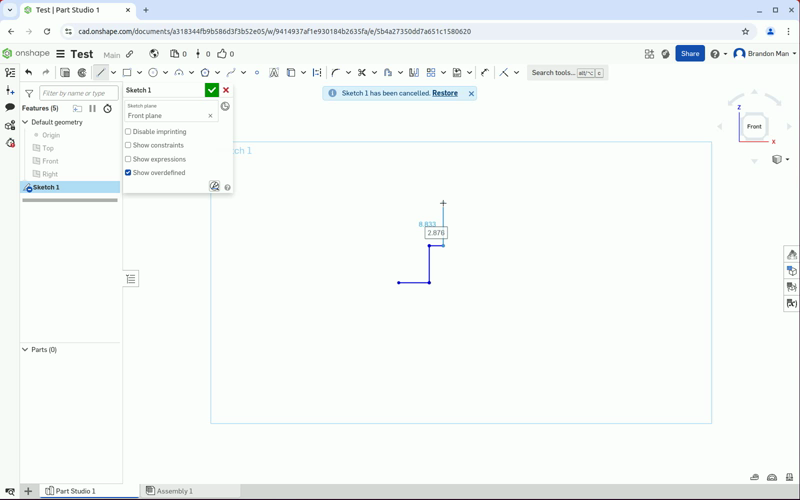
click(443, 202)
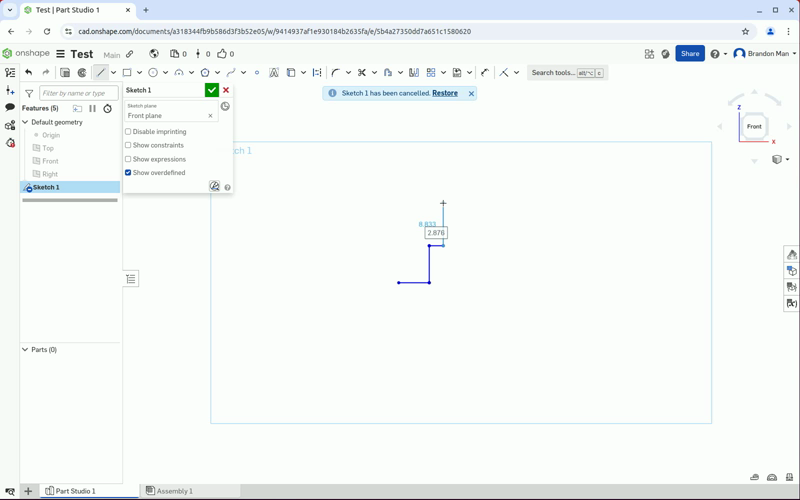
key_up(shift)
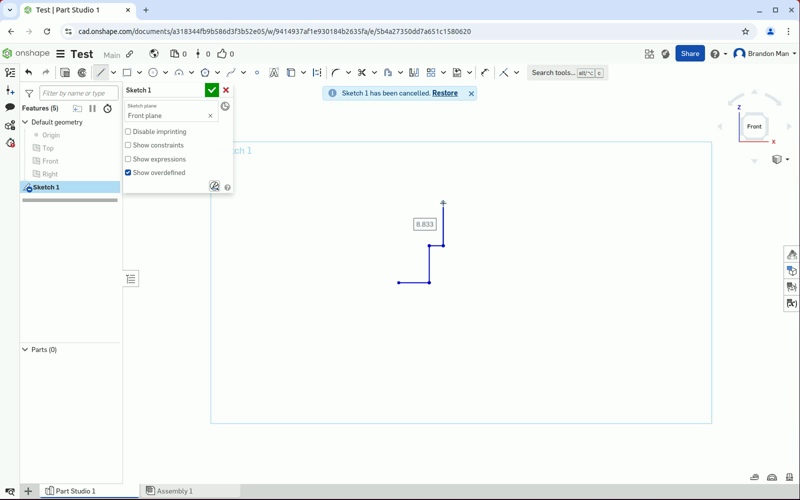
key_down(shift)
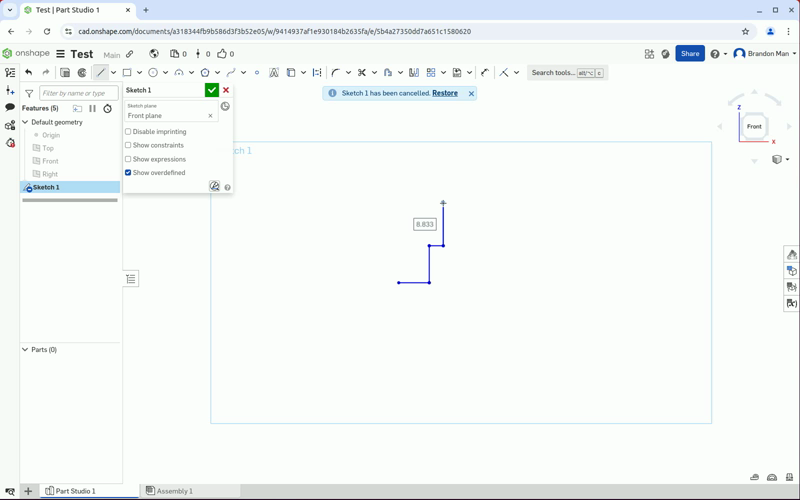
mouse_move(473, 202)
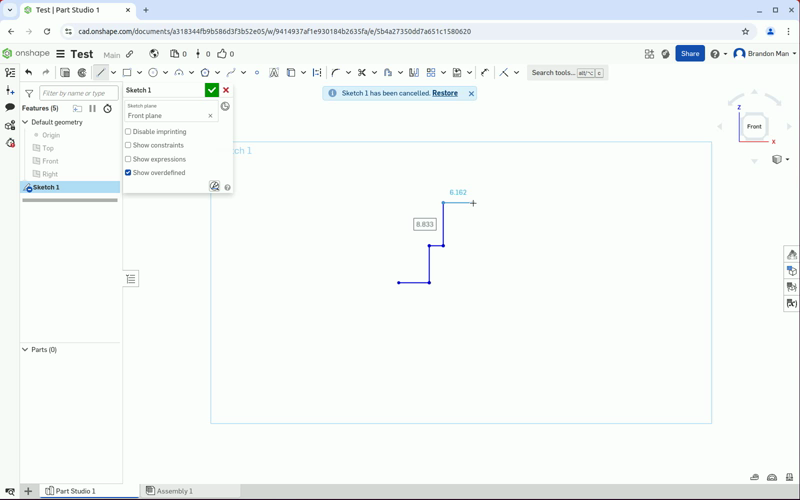
mouse_move(429, 202)
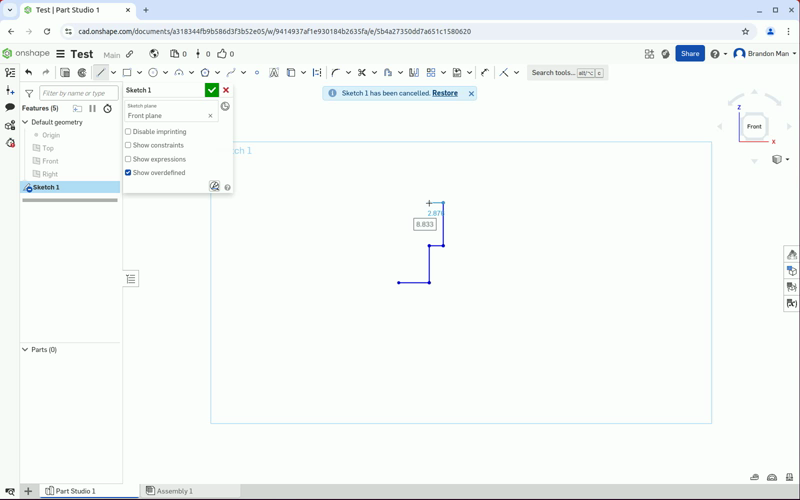
click(429, 202)
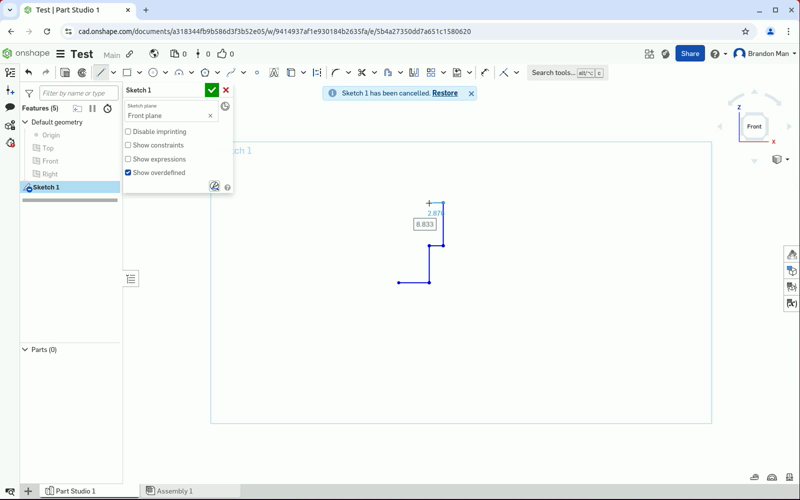
key_up(shift)
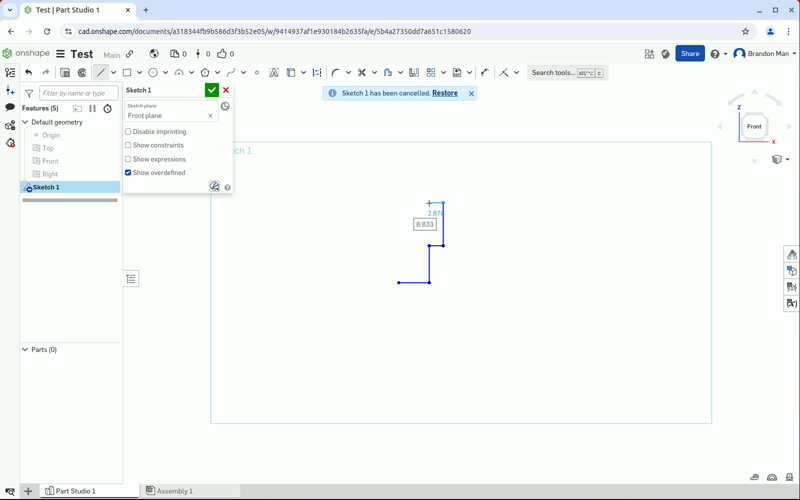
key_down(shift)
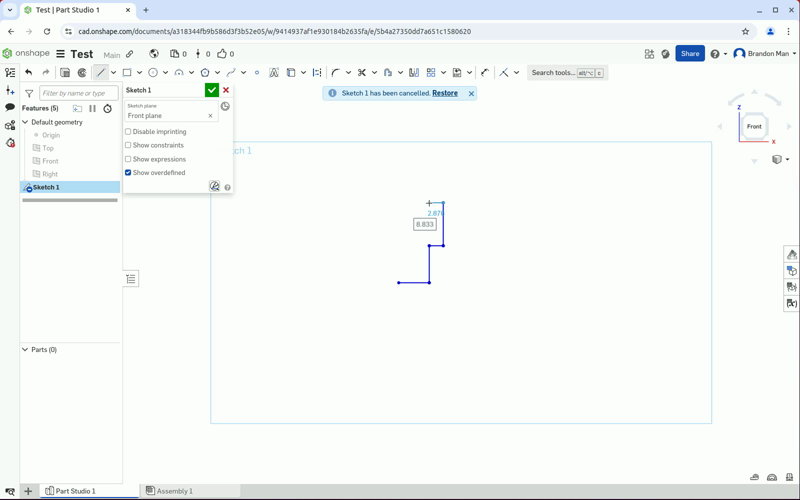
mouse_move(459, 202)
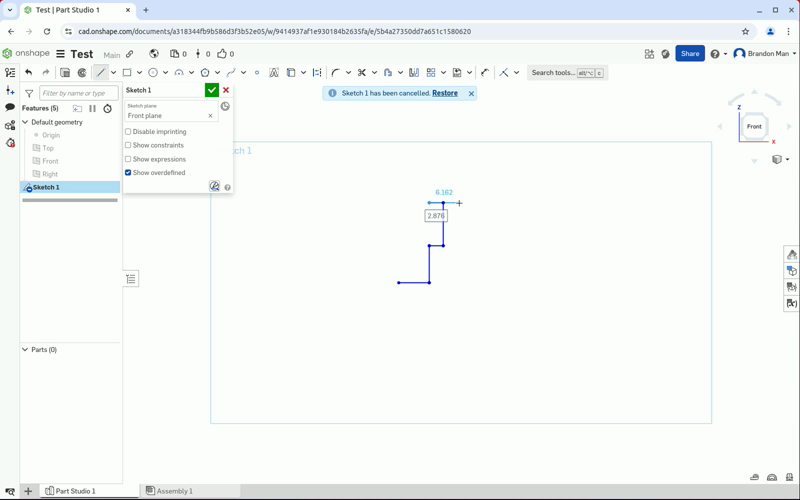
mouse_move(398, 202)
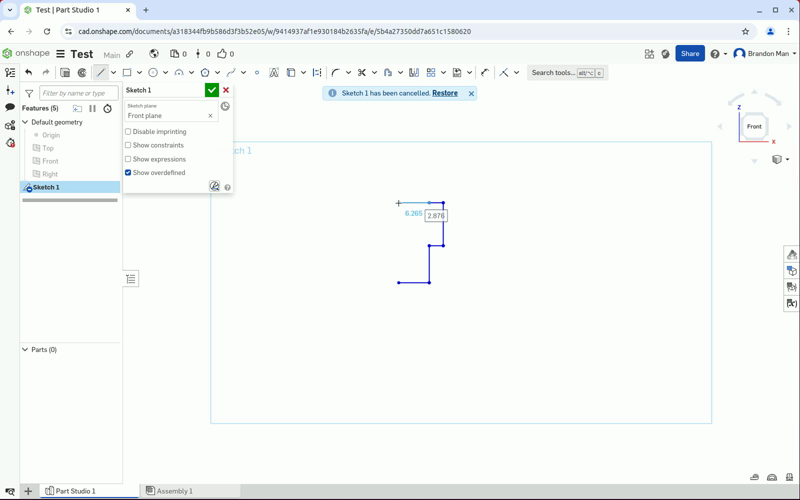
click(398, 202)
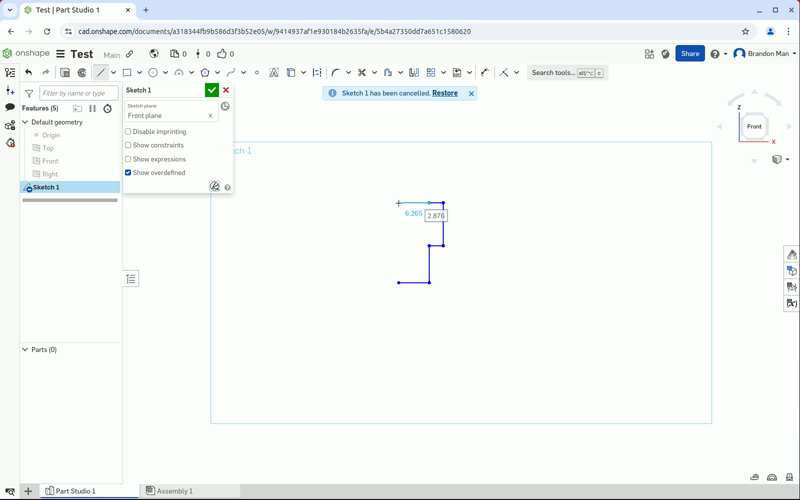
key_up(shift)
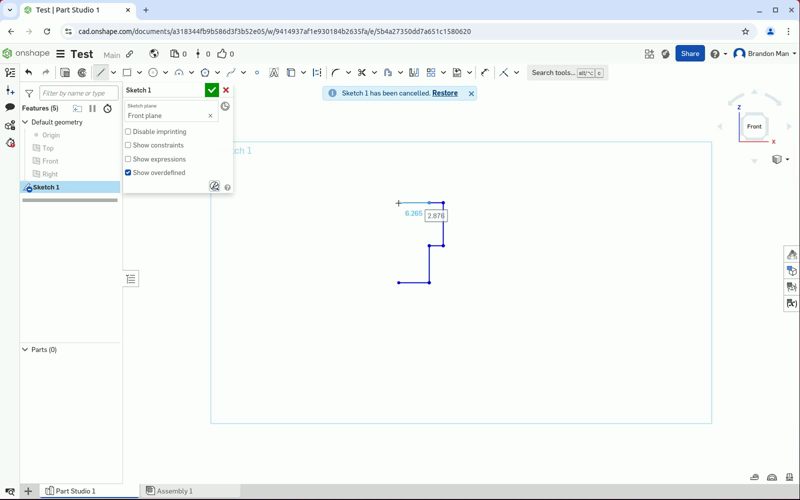
key_down(shift)
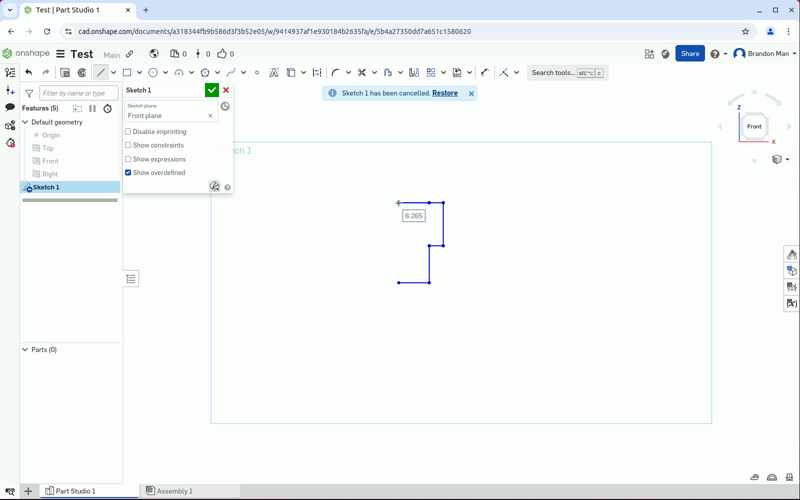
mouse_move(398, 282)
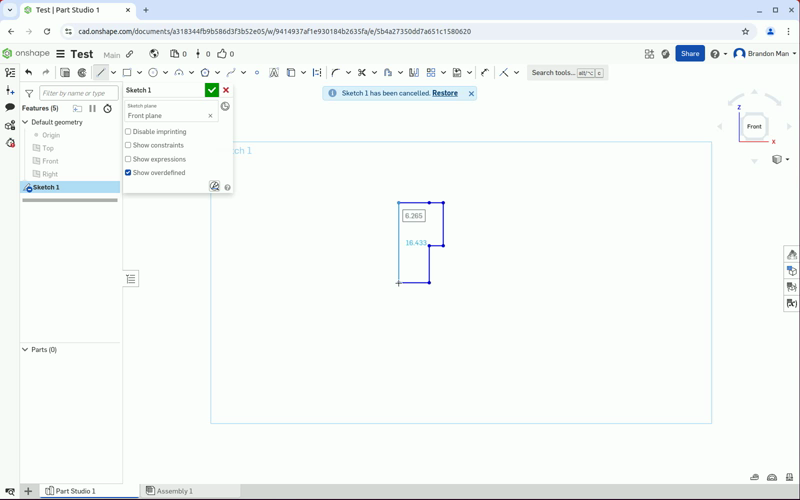
key_up(shift)
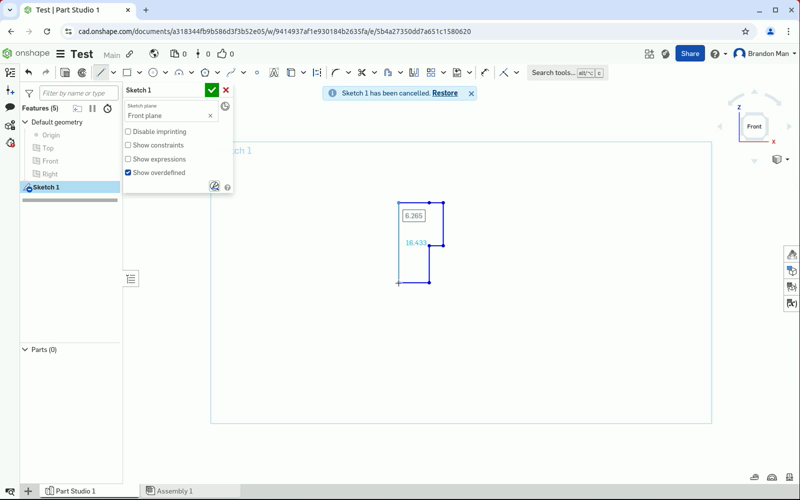
click(398, 282)
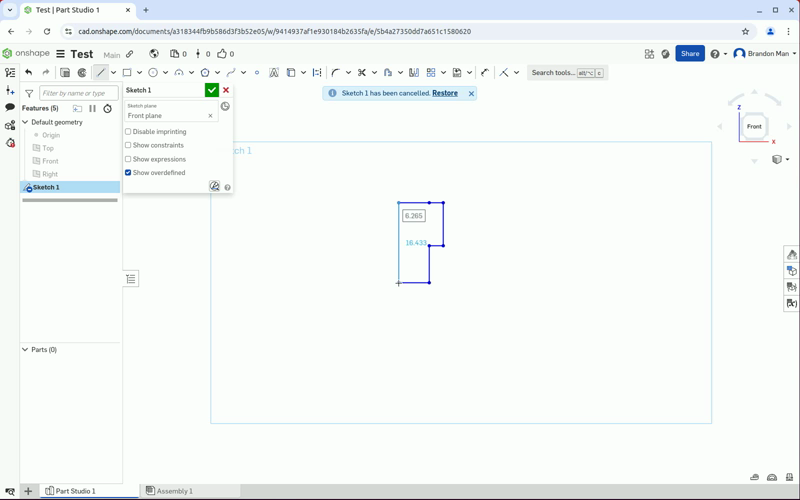
key(esc)
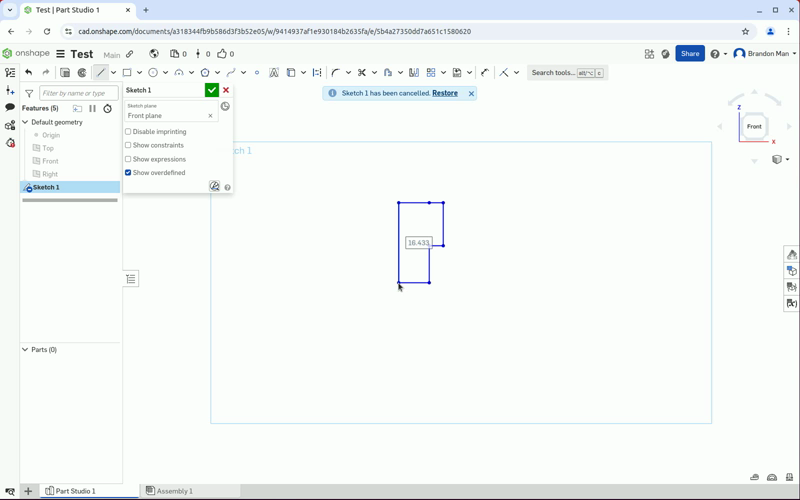
mouse_move(430, 215)
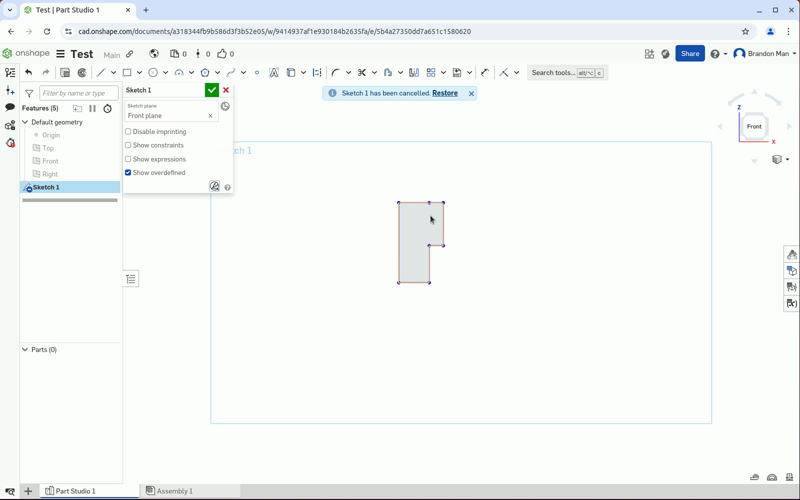
click(430, 215)
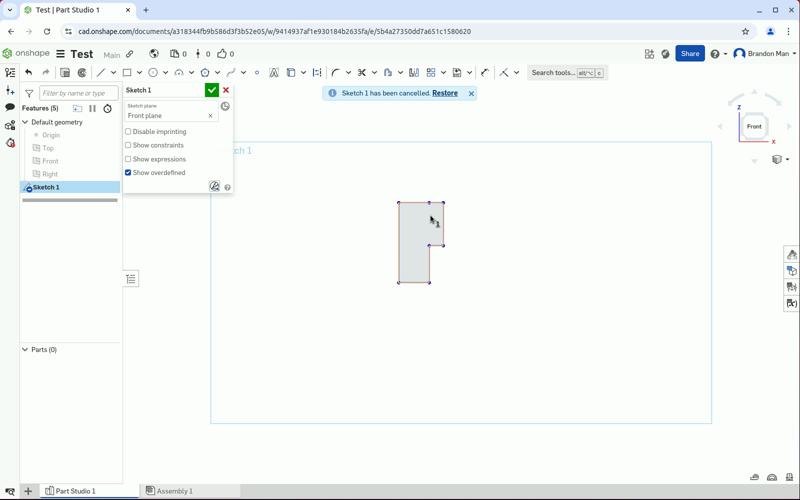
mouse_move(73, 352)
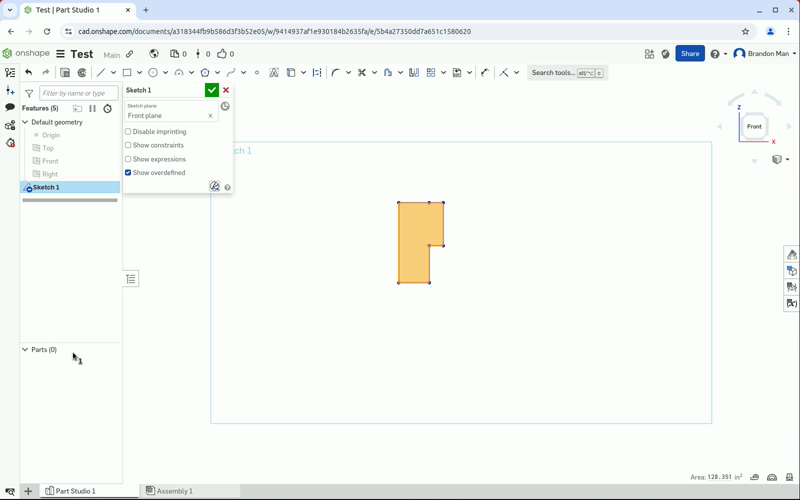
key(shift+y)
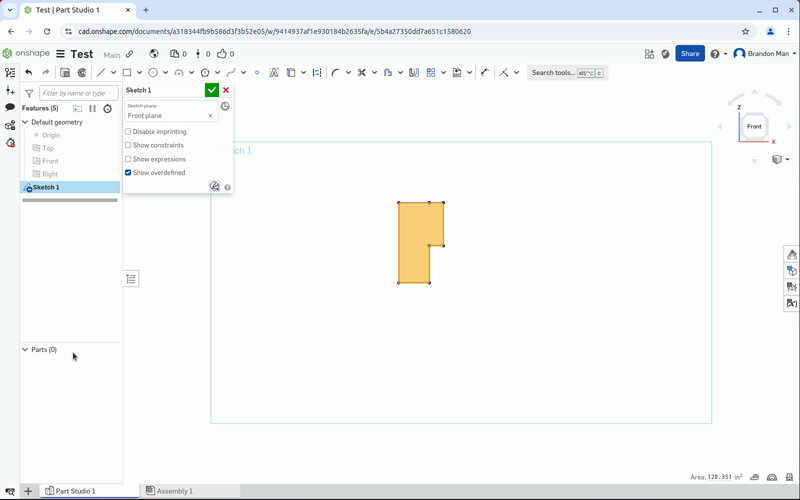
key(shift+e)
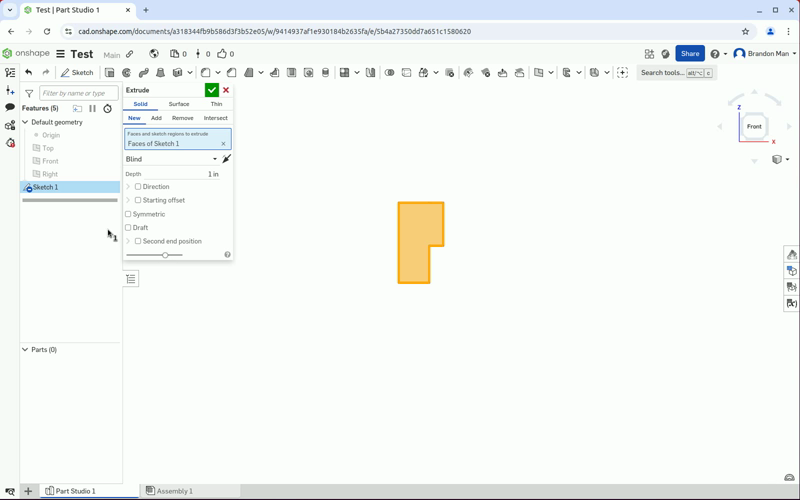
mouse_move(143, 106)
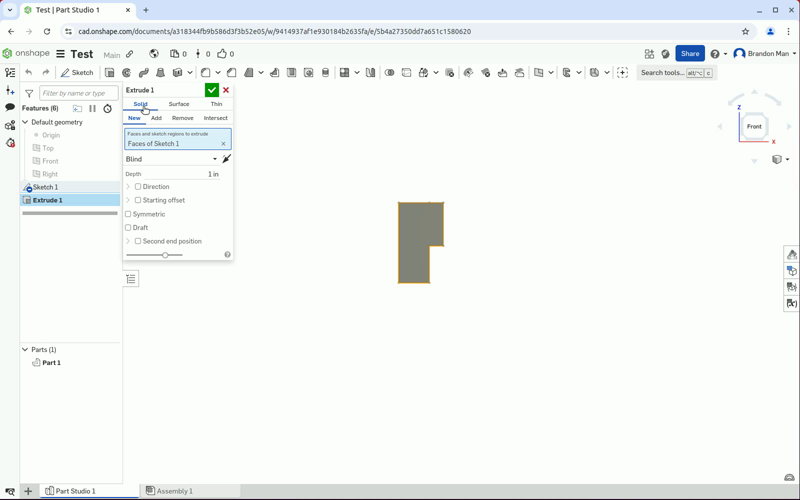
click(143, 106)
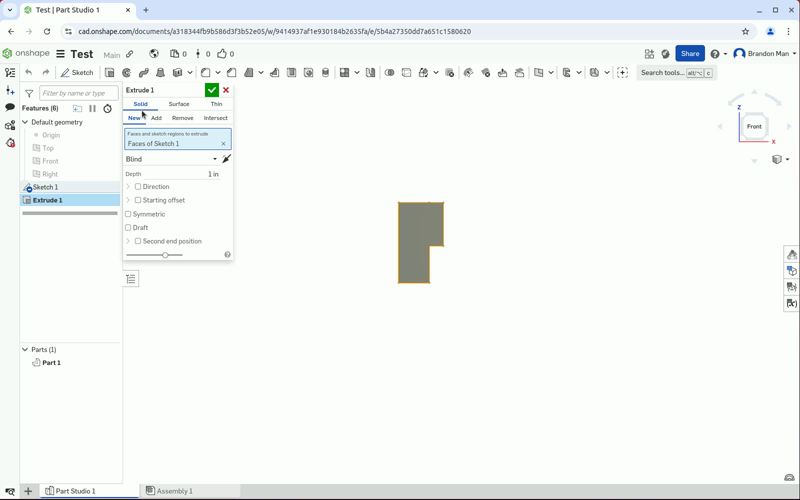
mouse_move(137, 120)
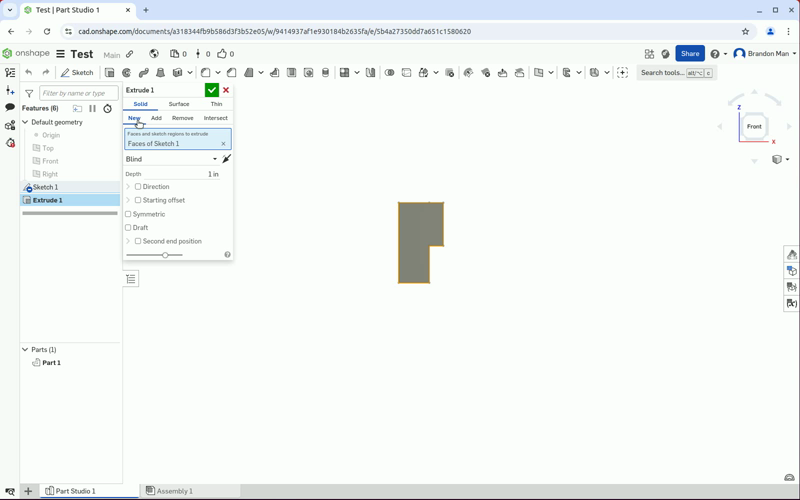
click(137, 120)
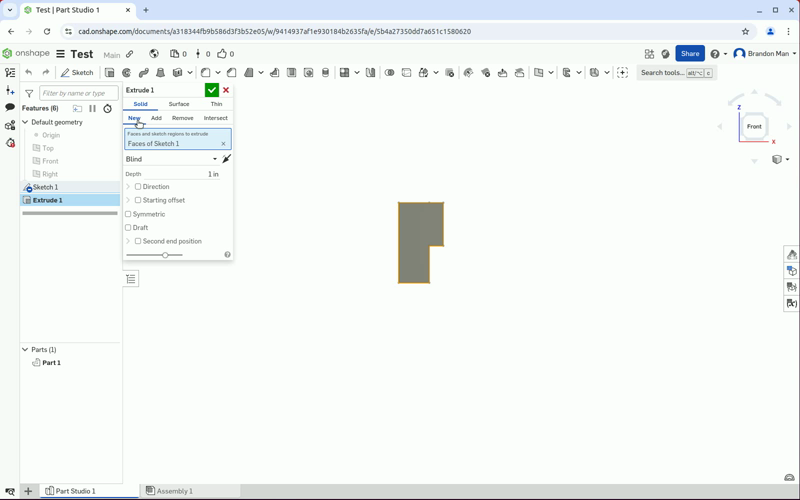
key(tab, 4)
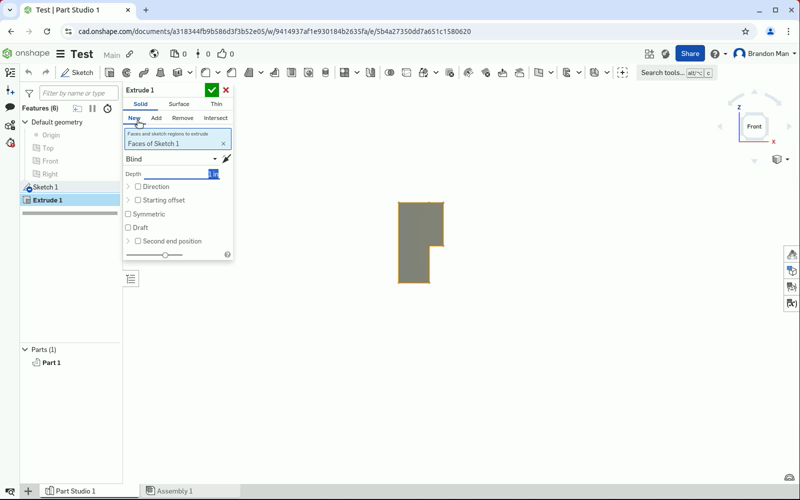
text(10.11)
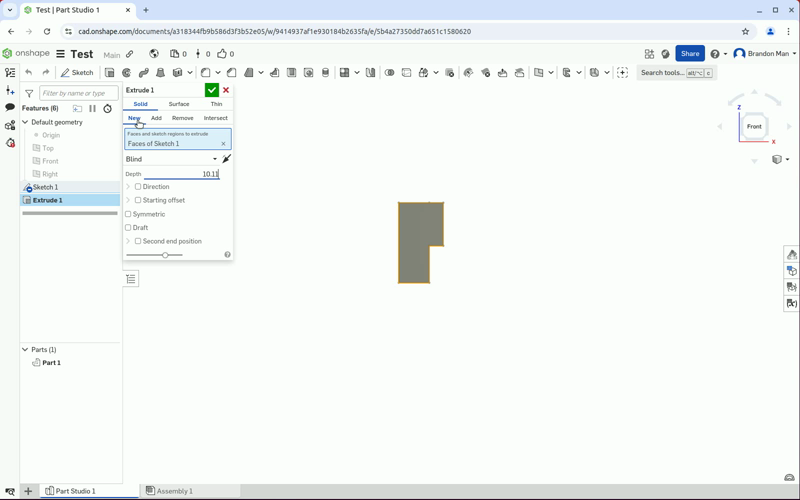
key(enter)
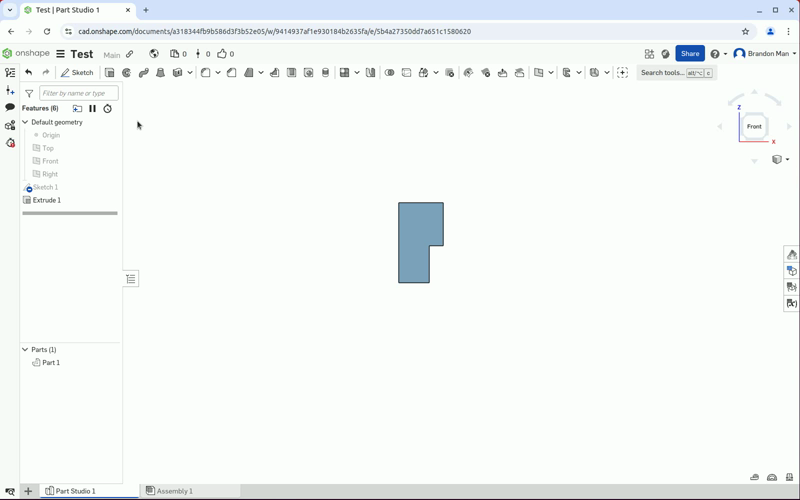
key(shift+h)
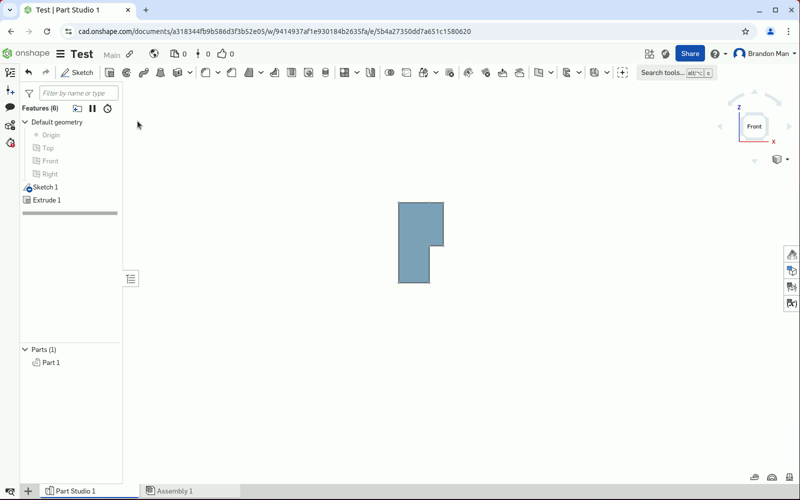
key(shift+h)
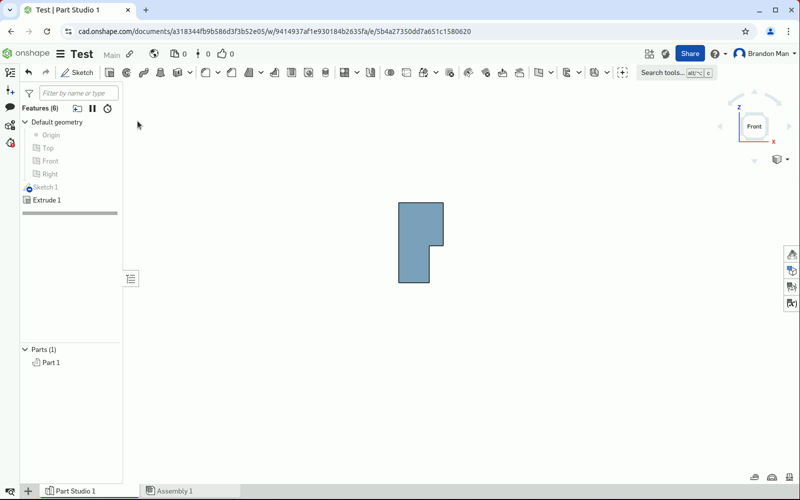
mouse_move(73, 189)
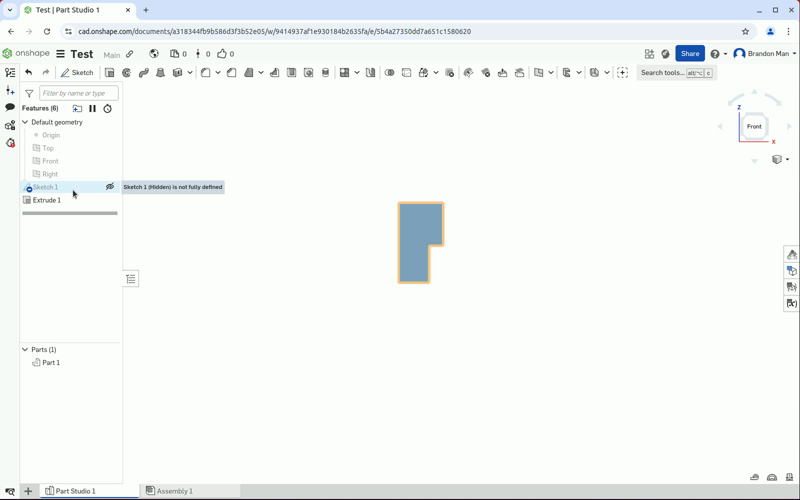
click(73, 189)
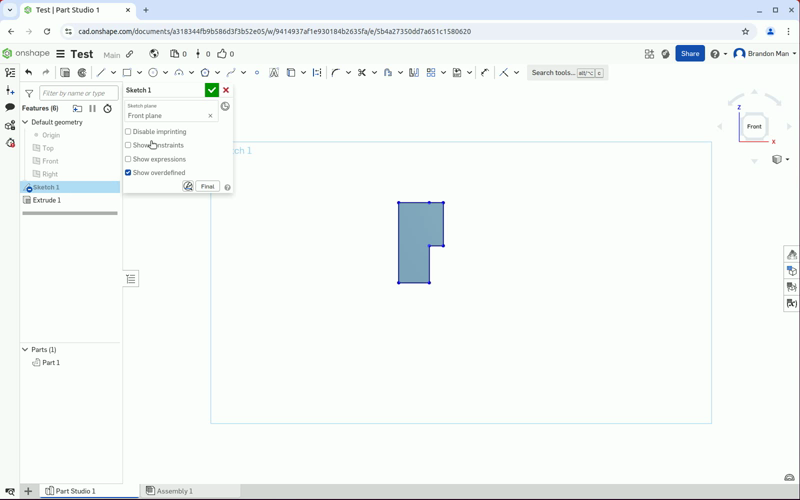
mouse_move(229, 92)
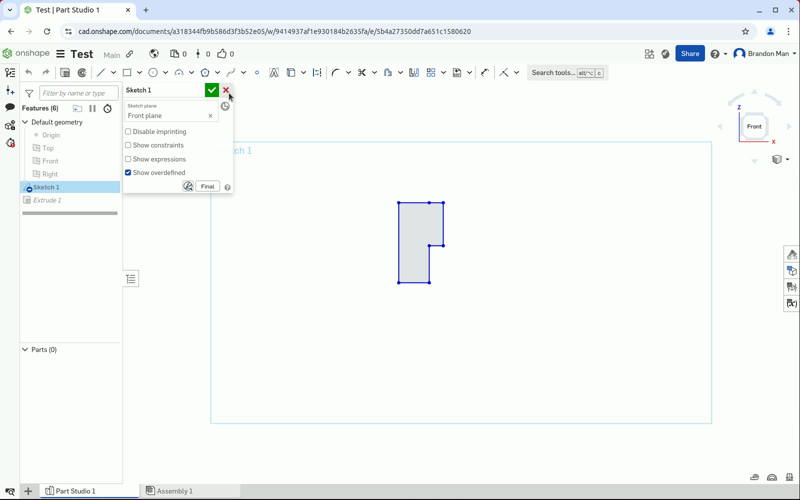
click(229, 92)
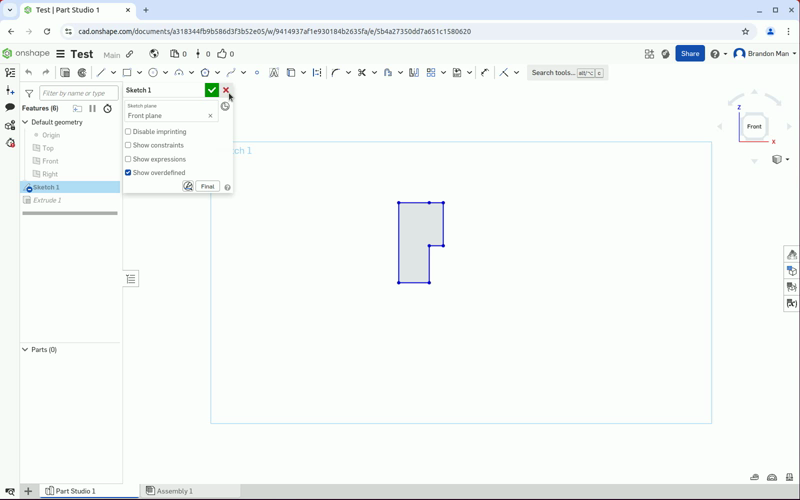
key(shift+s)
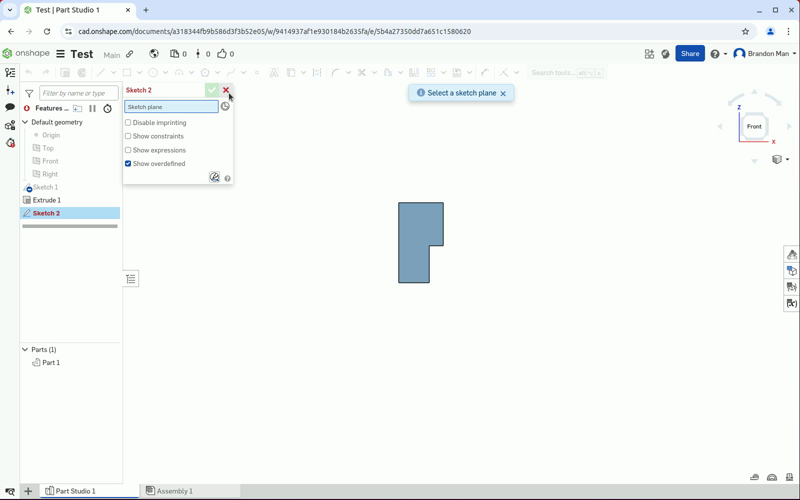
mouse_move(73, 163)
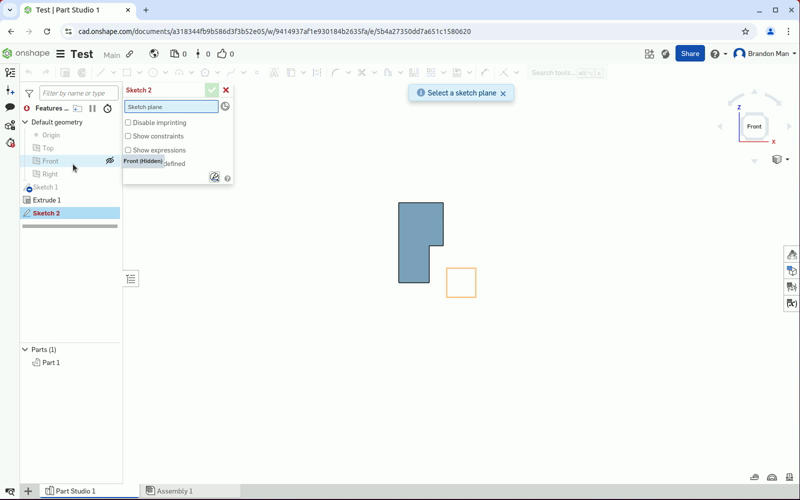
click(73, 163)
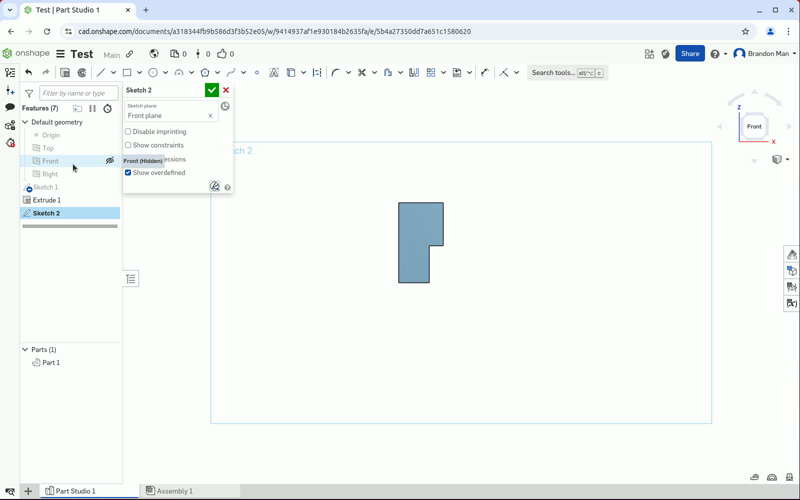
mouse_move(73, 352)
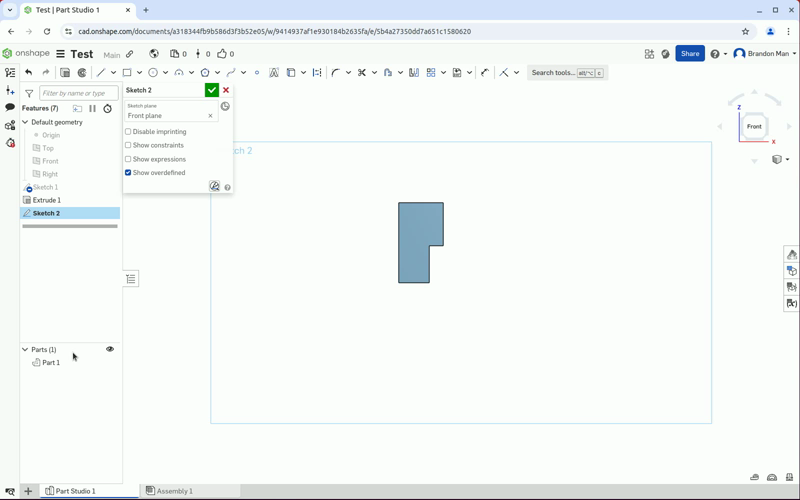
key(y)
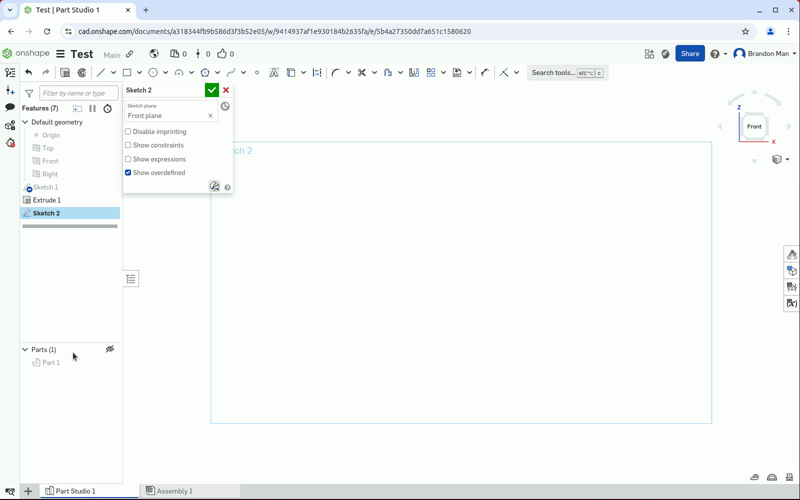
key(l)
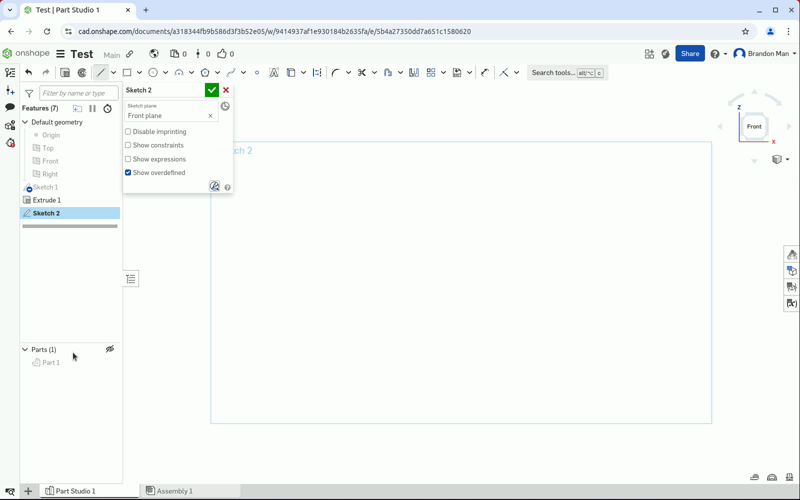
key_down(shift)
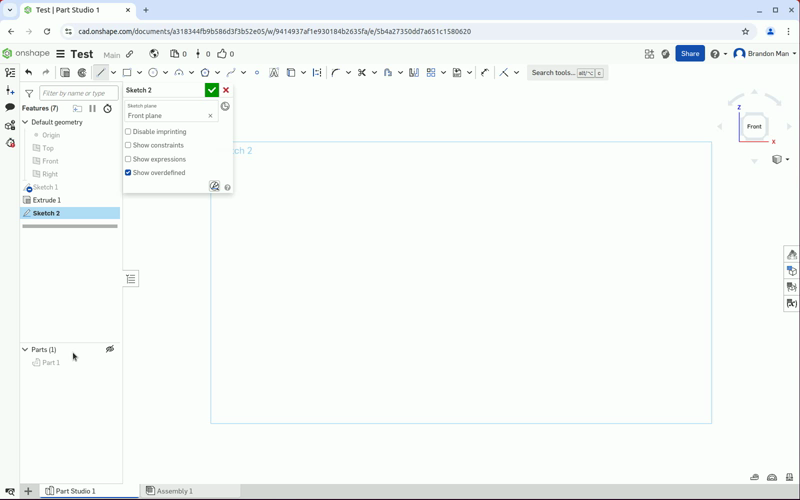
mouse_move(491, 282)
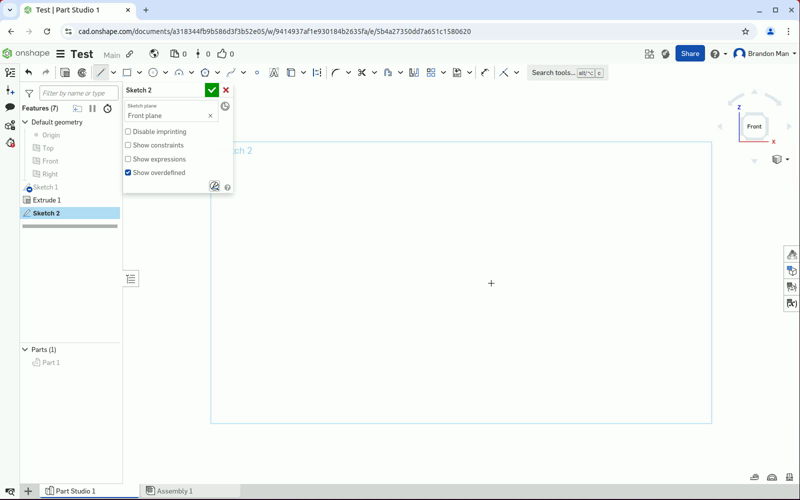
click(491, 282)
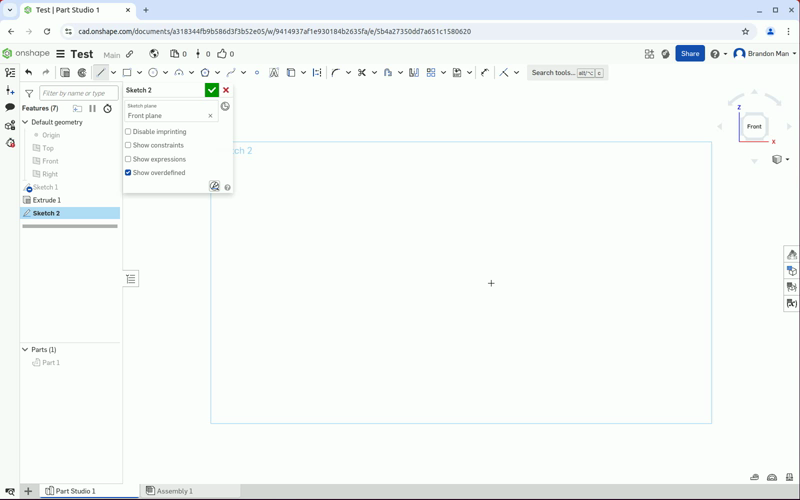
key_up(shift)
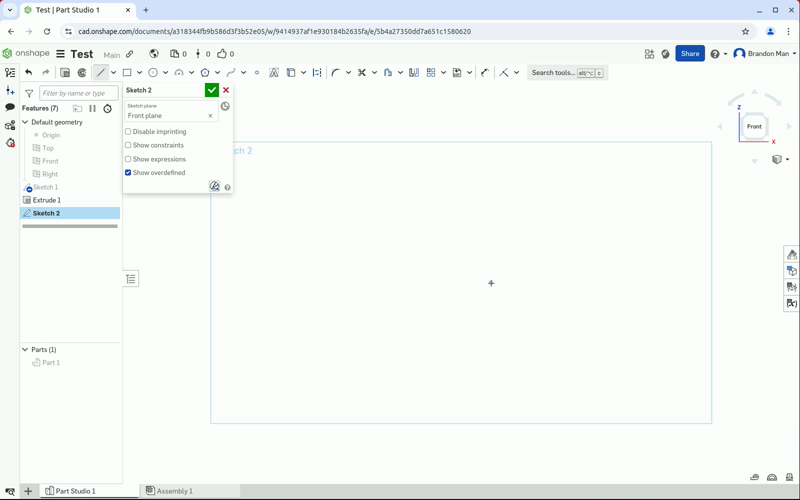
key_down(shift)
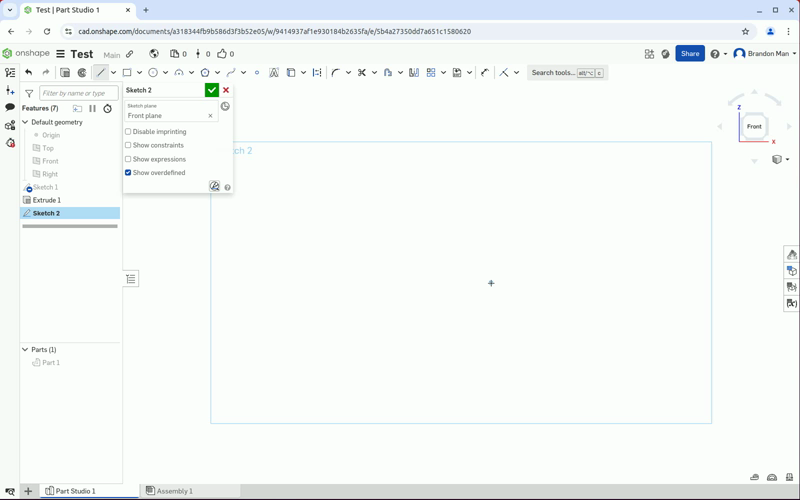
mouse_move(521, 282)
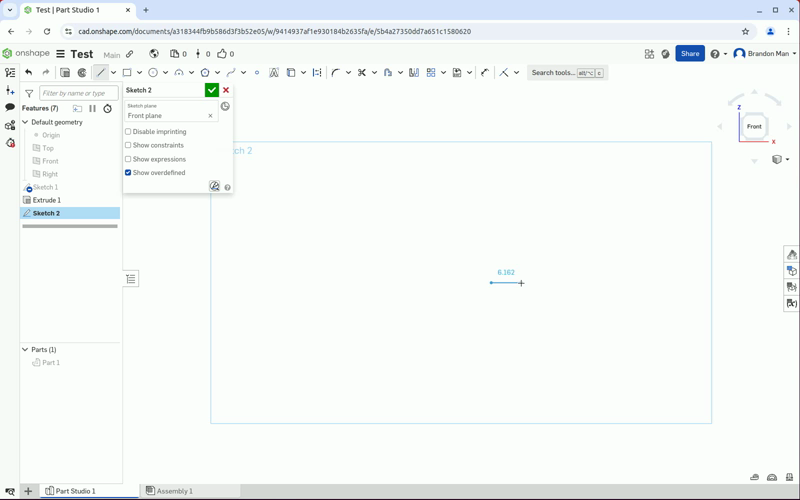
mouse_move(541, 282)
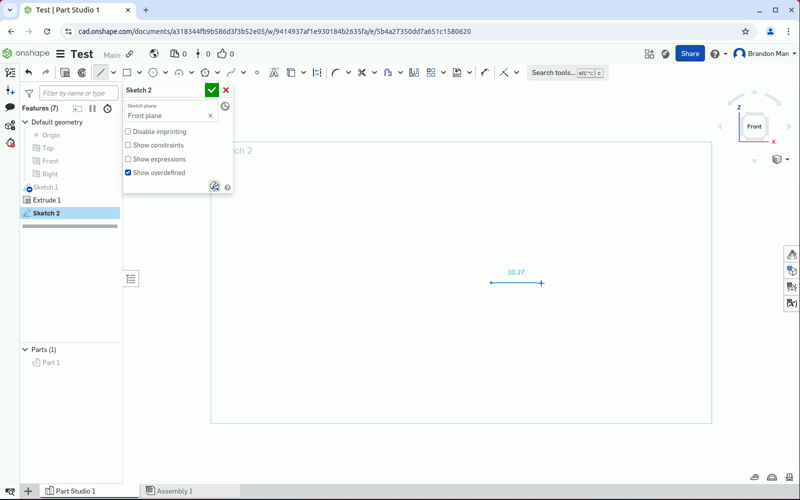
click(541, 282)
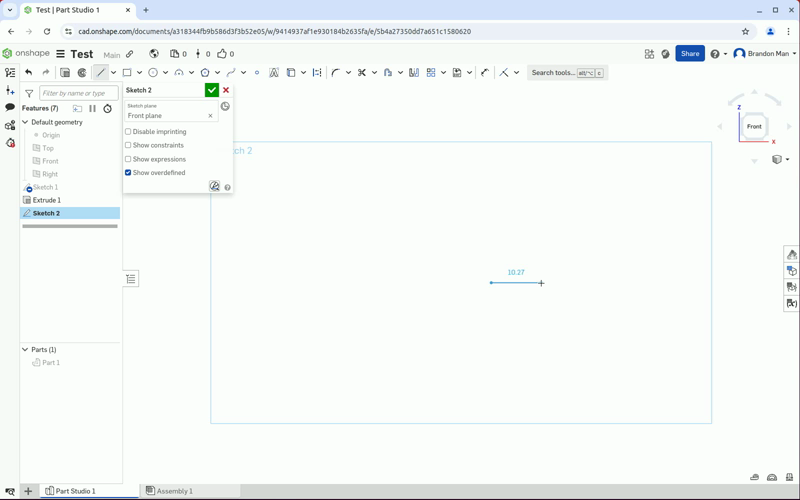
key_up(shift)
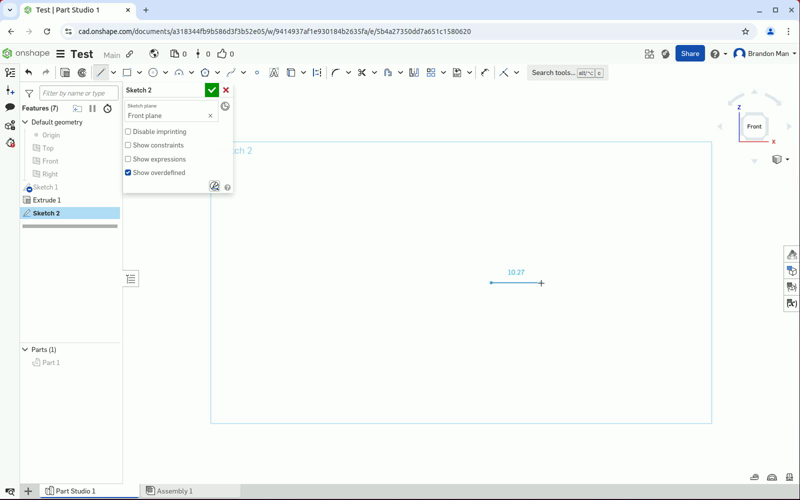
key_down(shift)
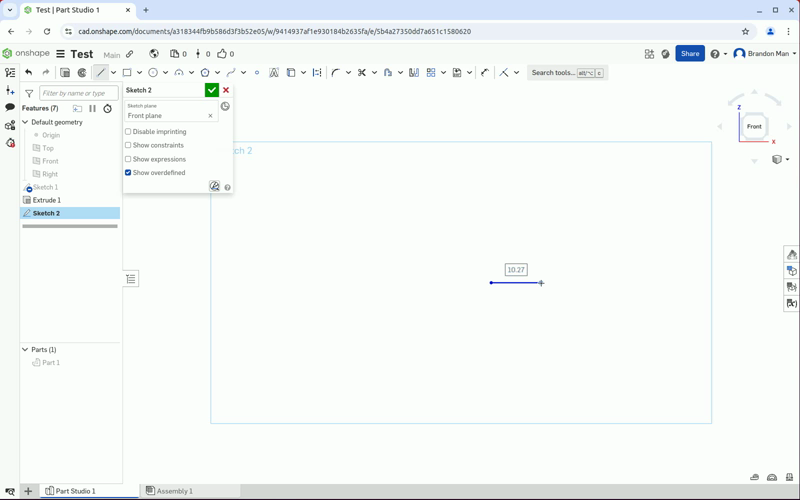
mouse_move(541, 179)
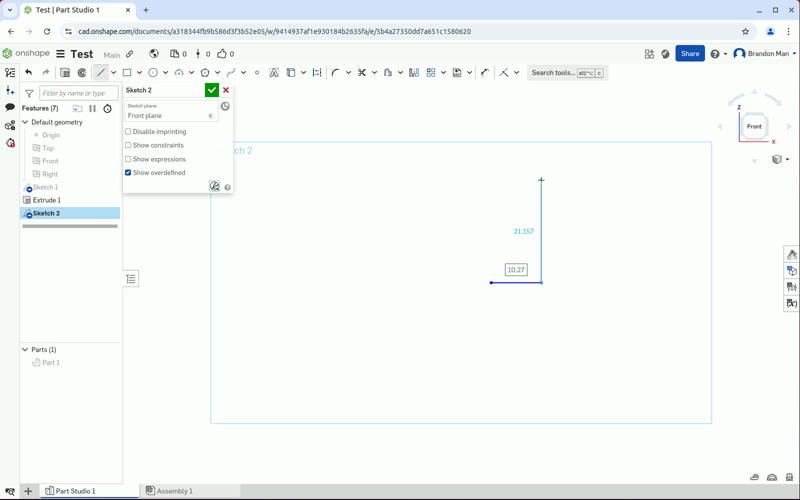
click(541, 179)
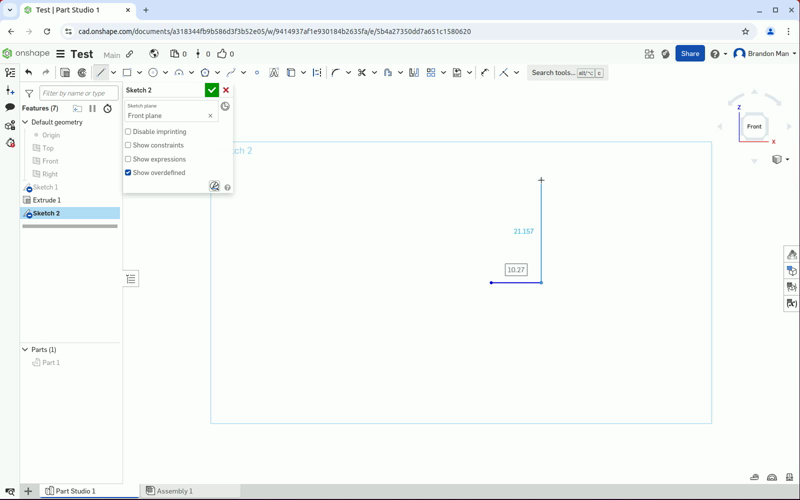
key_up(shift)
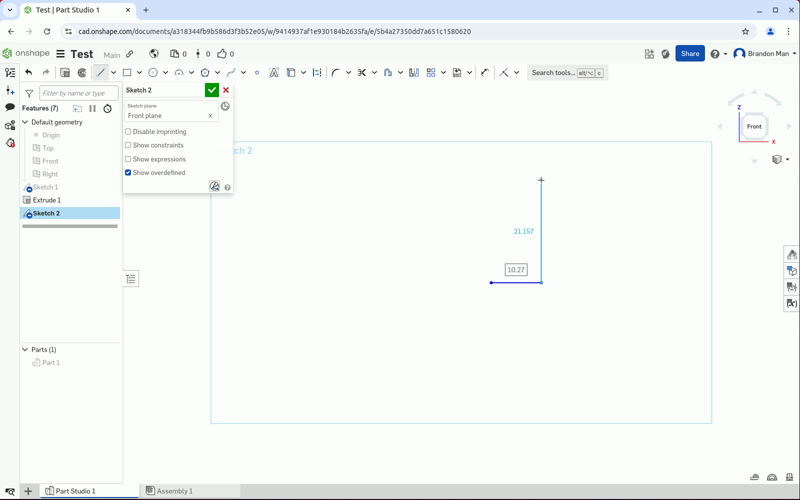
key_down(shift)
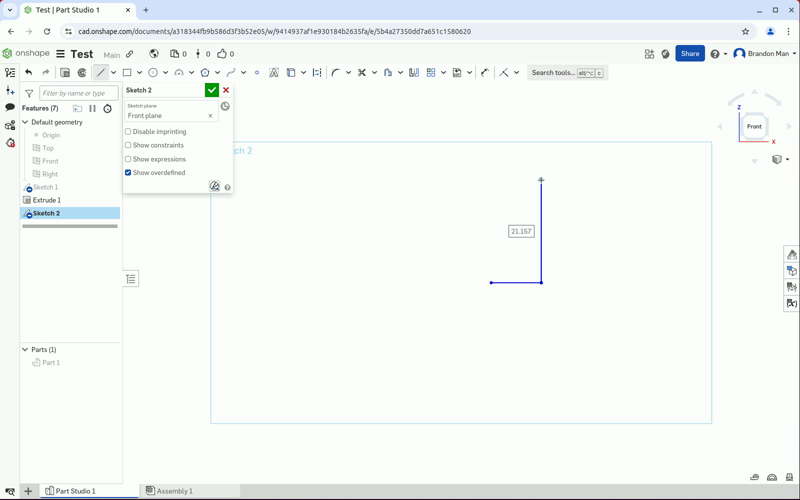
mouse_move(571, 179)
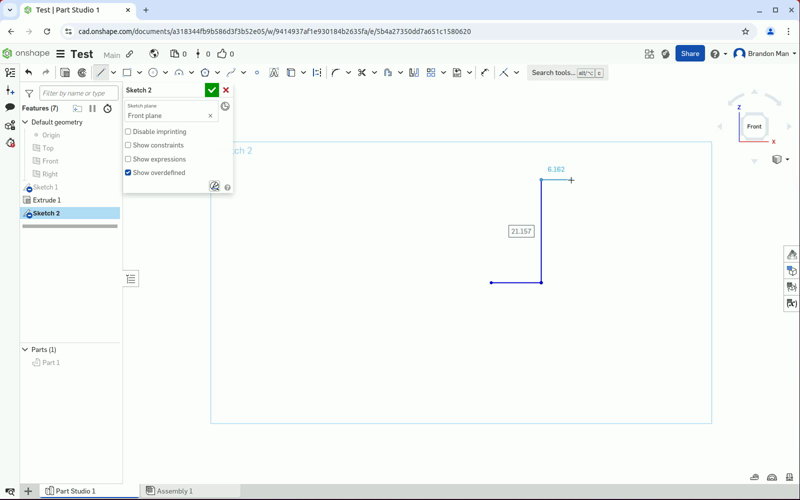
mouse_move(491, 179)
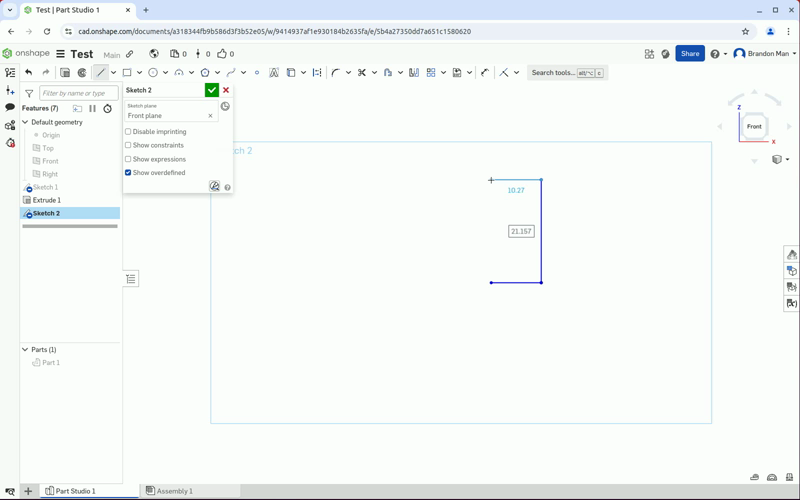
click(491, 179)
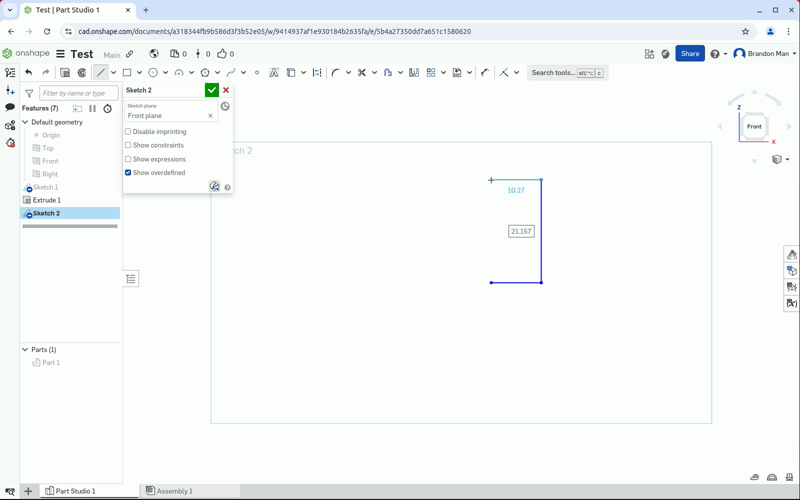
key_up(shift)
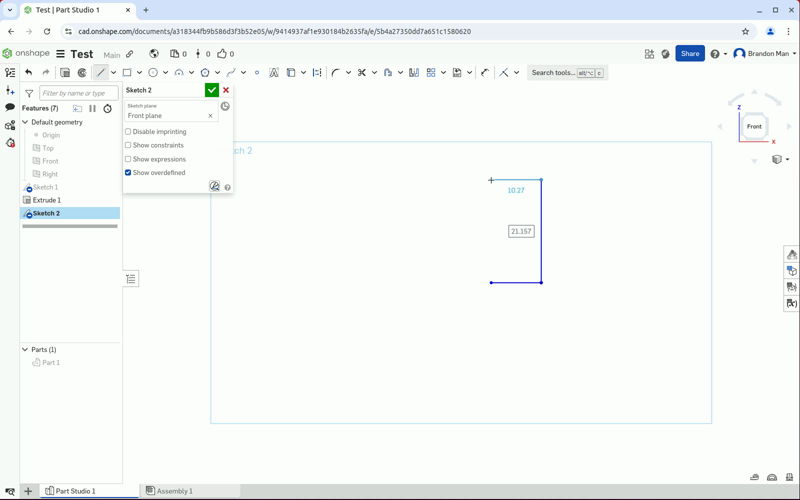
key_down(shift)
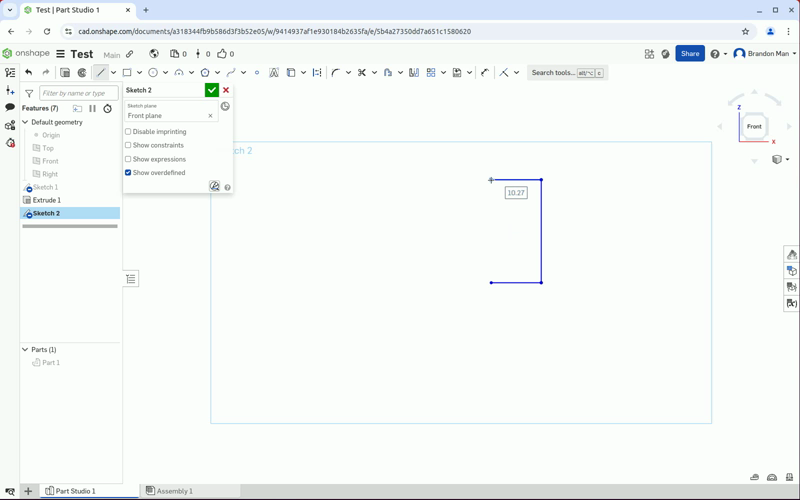
mouse_move(491, 282)
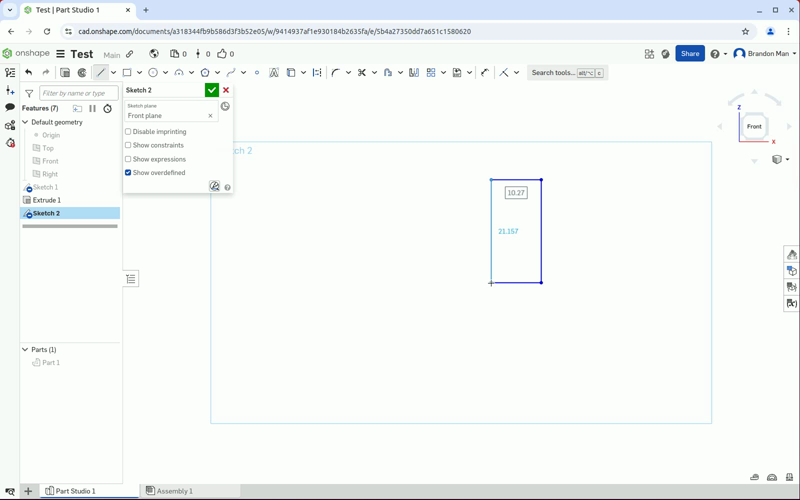
key_up(shift)
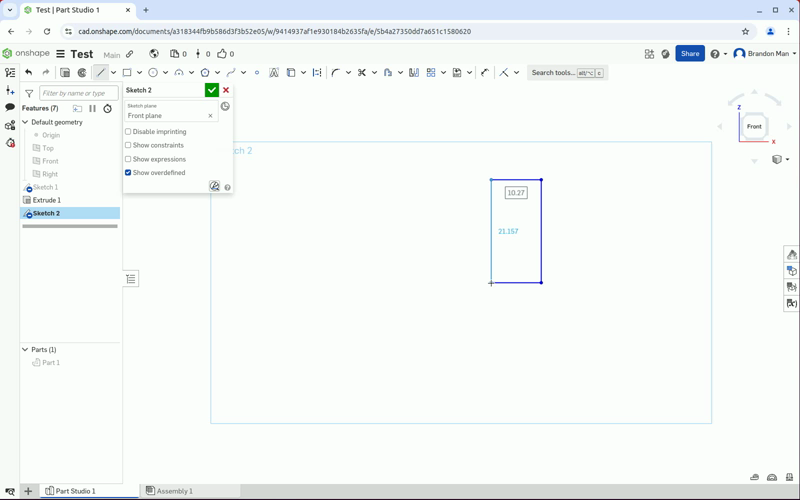
click(491, 282)
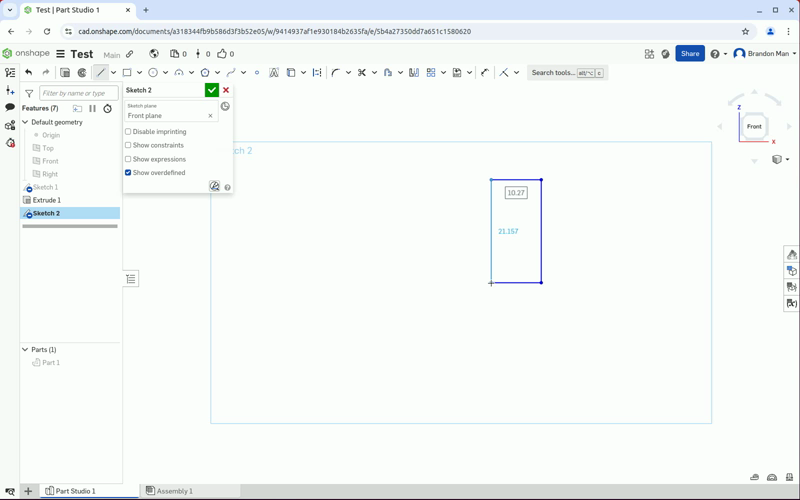
key(esc)
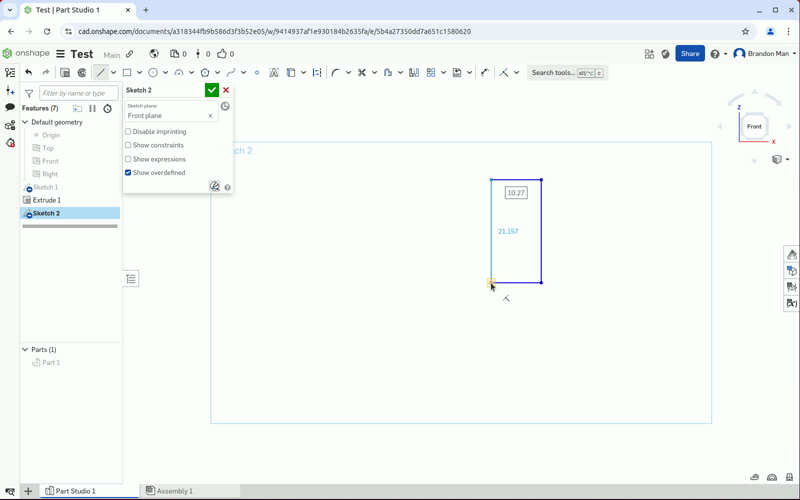
mouse_move(533, 269)
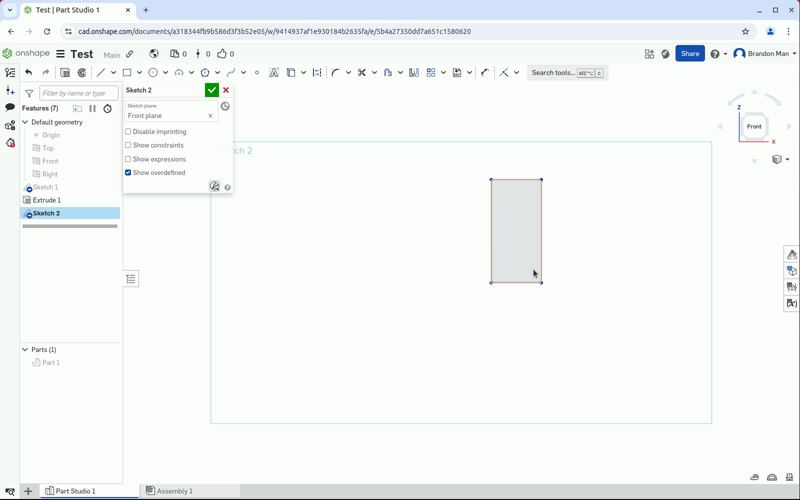
click(533, 269)
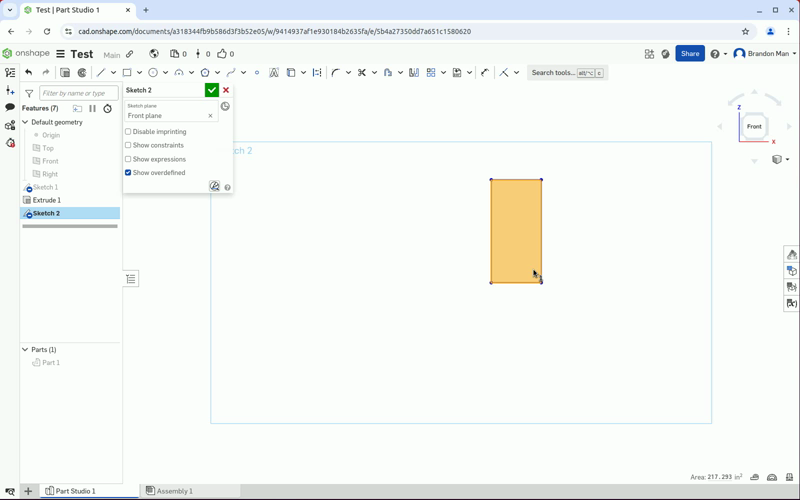
mouse_move(73, 352)
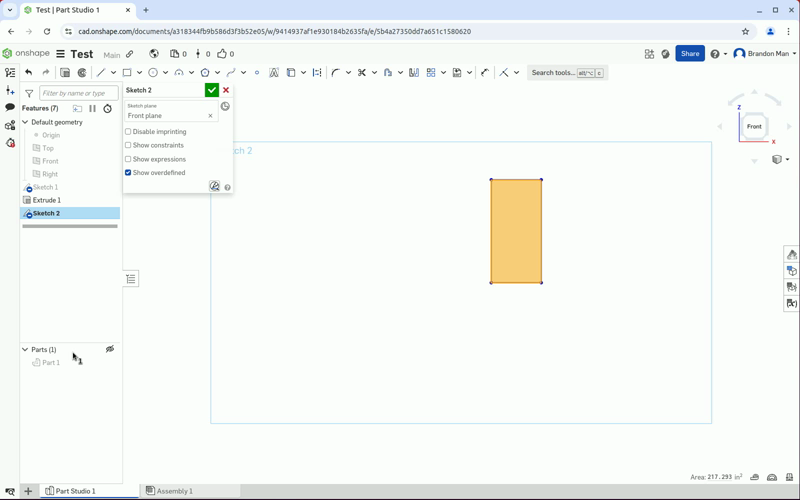
key(shift+y)
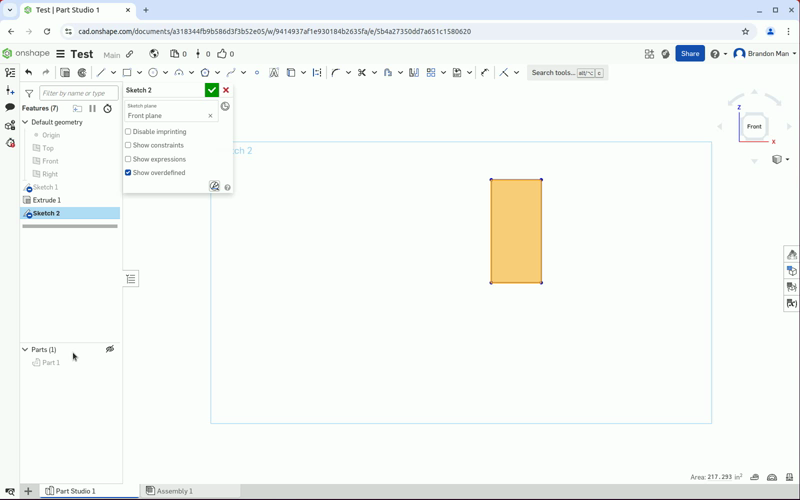
key(shift+e)
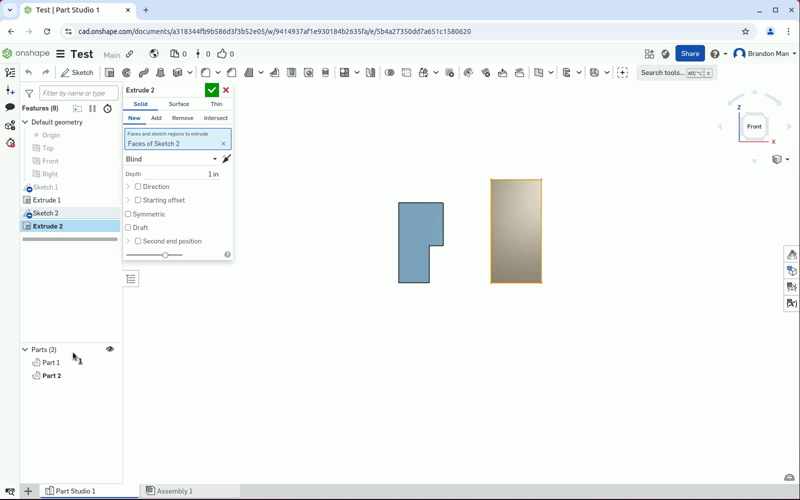
mouse_move(143, 106)
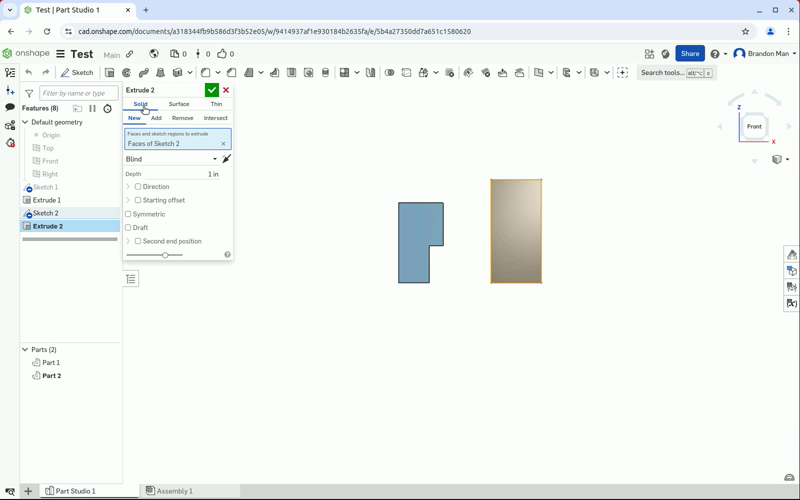
click(143, 106)
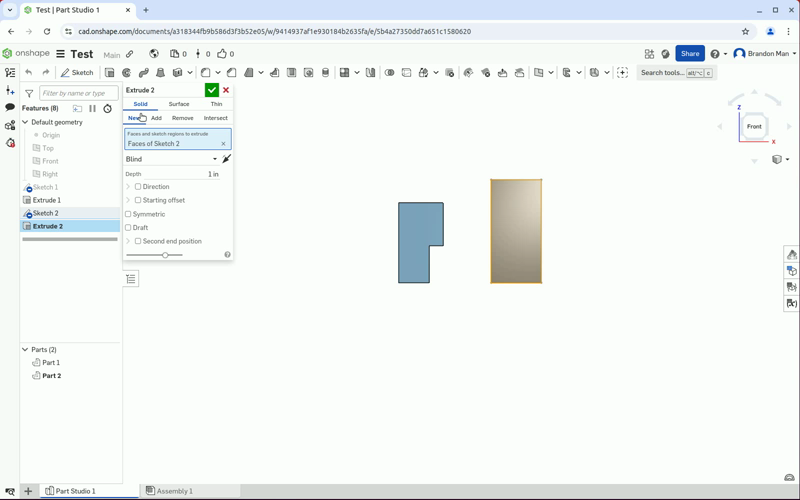
mouse_move(137, 120)
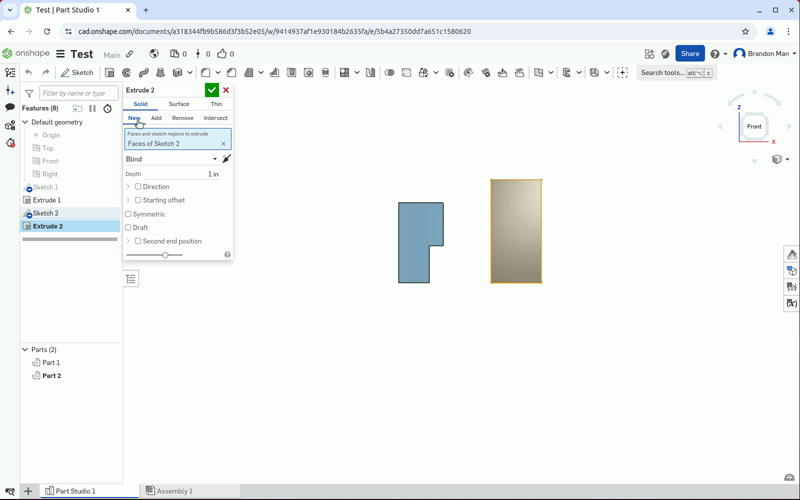
click(137, 120)
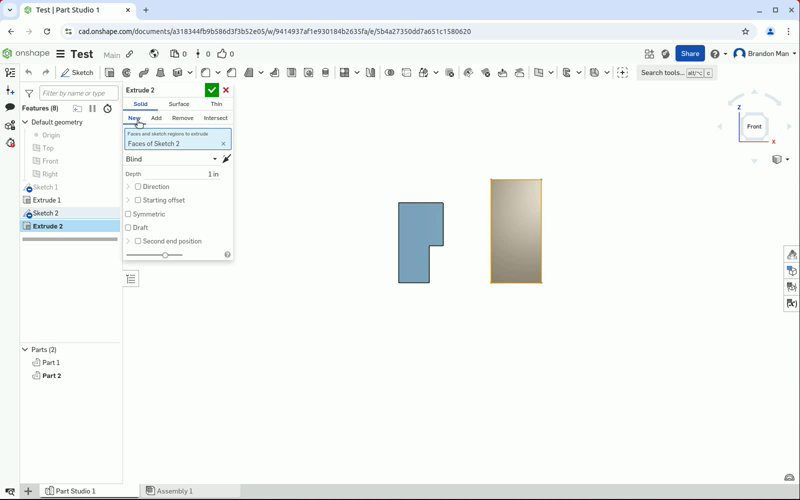
key(tab, 4)
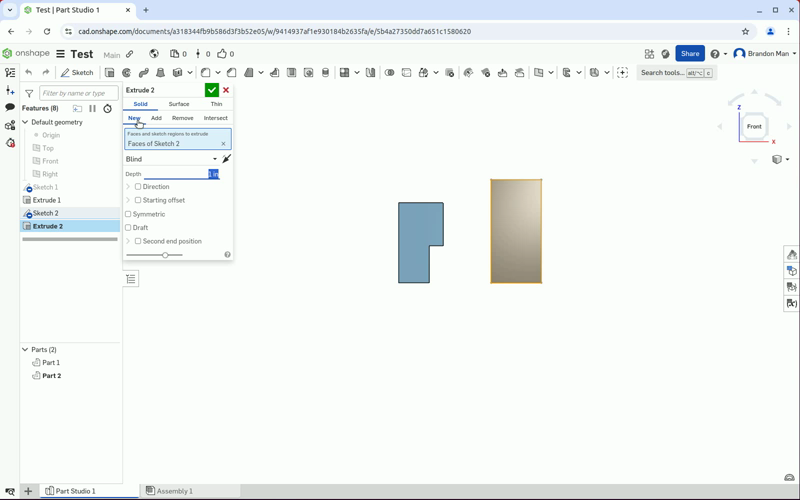
text(8.425)
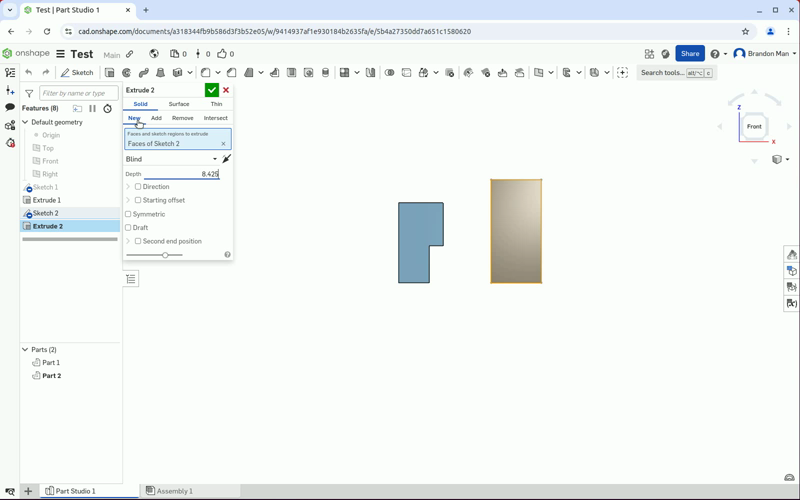
key(enter)
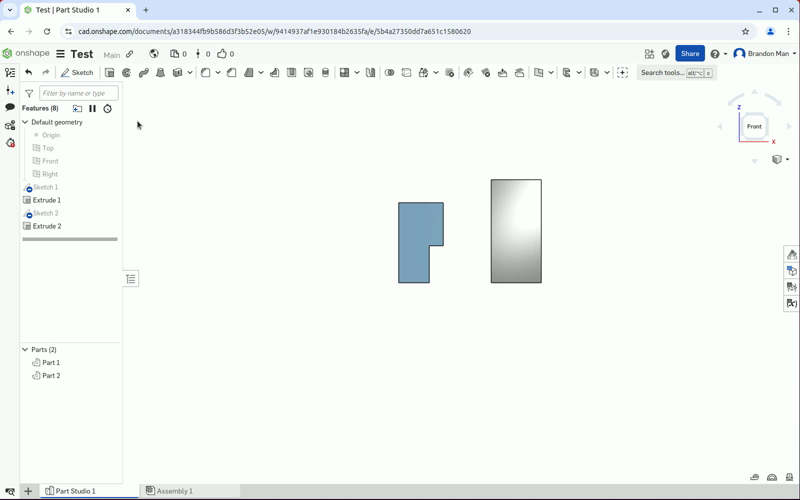
key(shift+h)
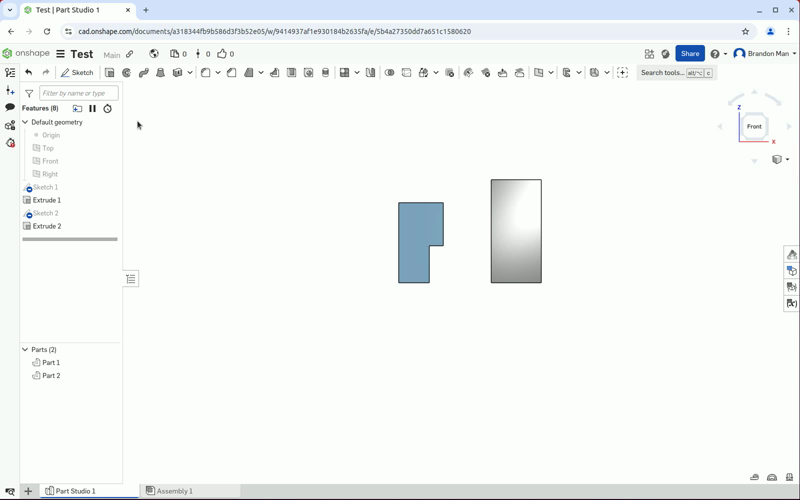
key(shift+h)
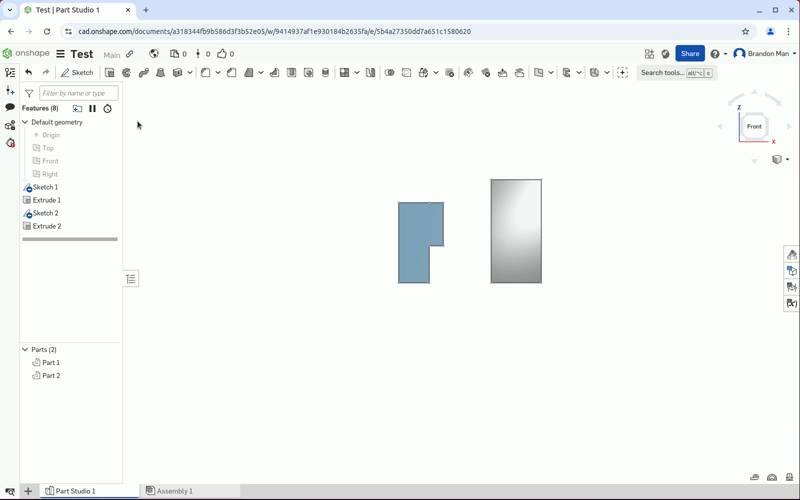
key(shift+7)
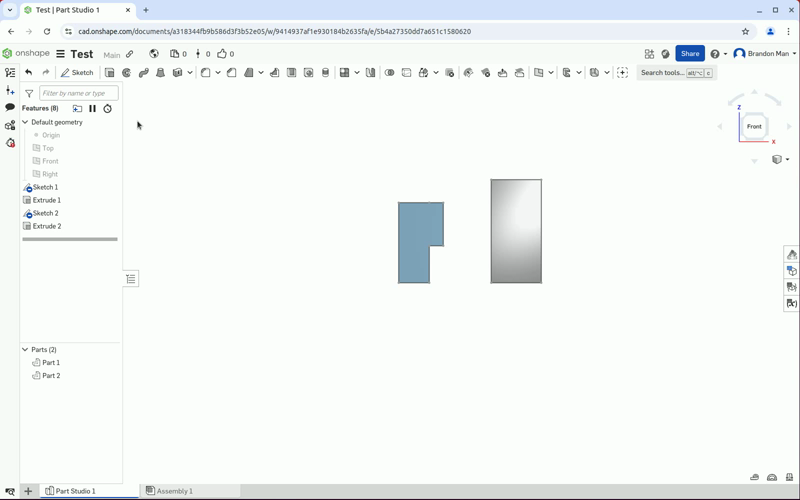
key(left, 2)
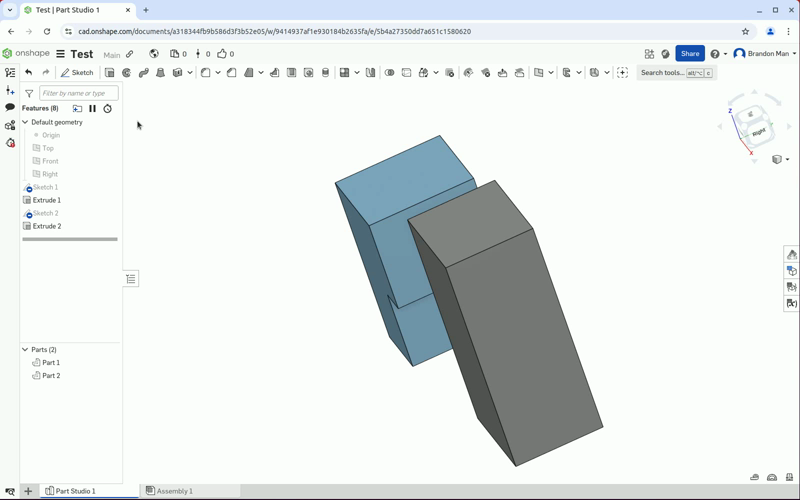
key(down, 2)
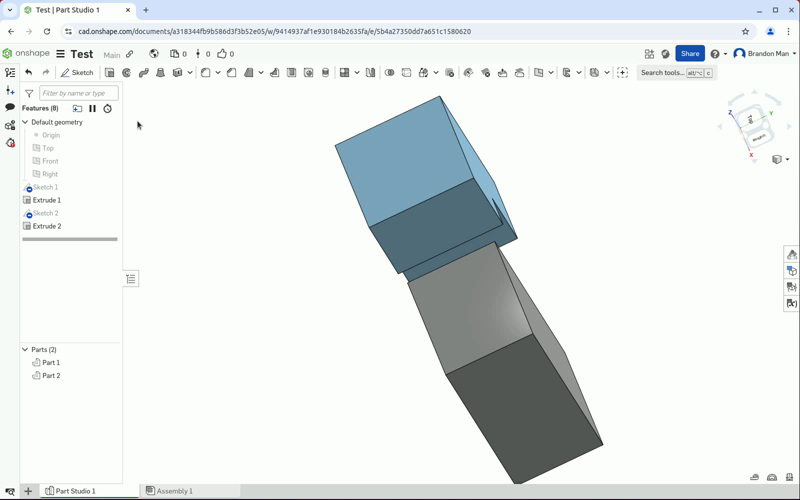
key(up, 2)
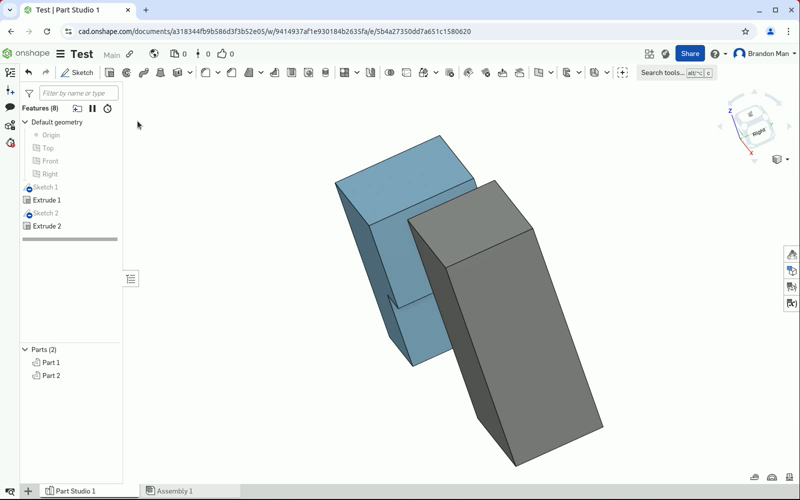
key(right, 2)
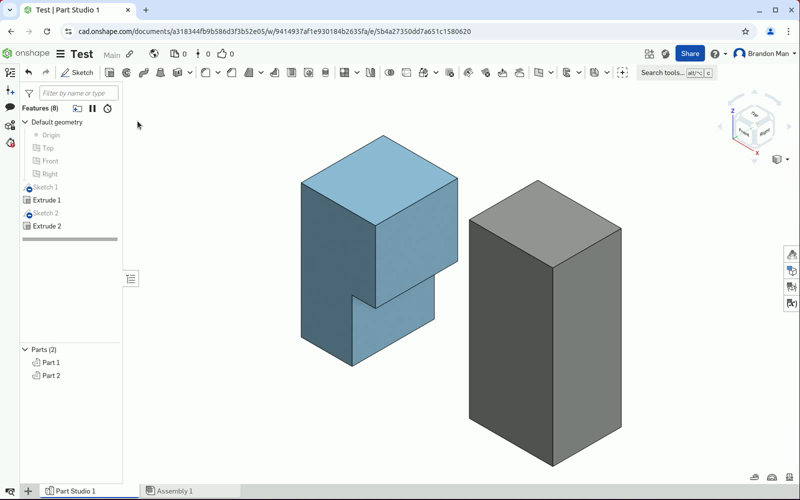
mouse_move(73, 189)
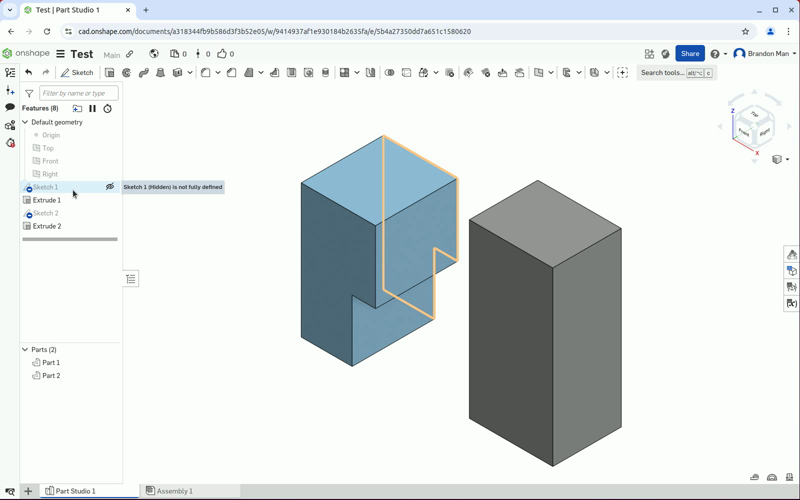
click(73, 189)